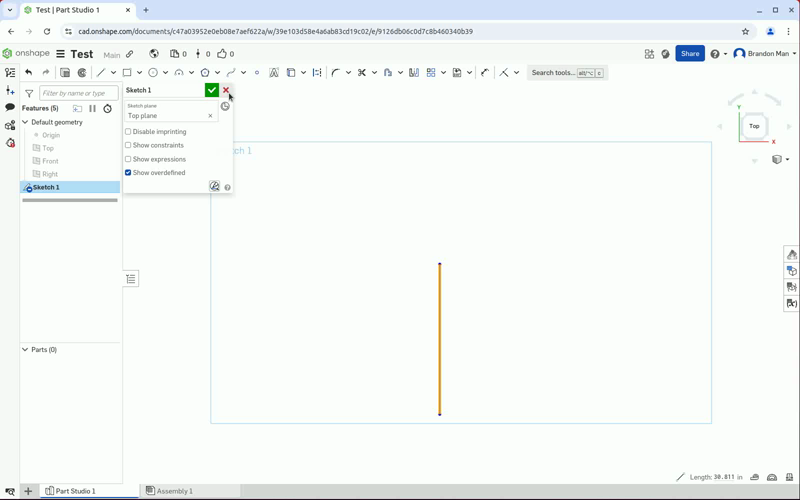
key(shift+h)
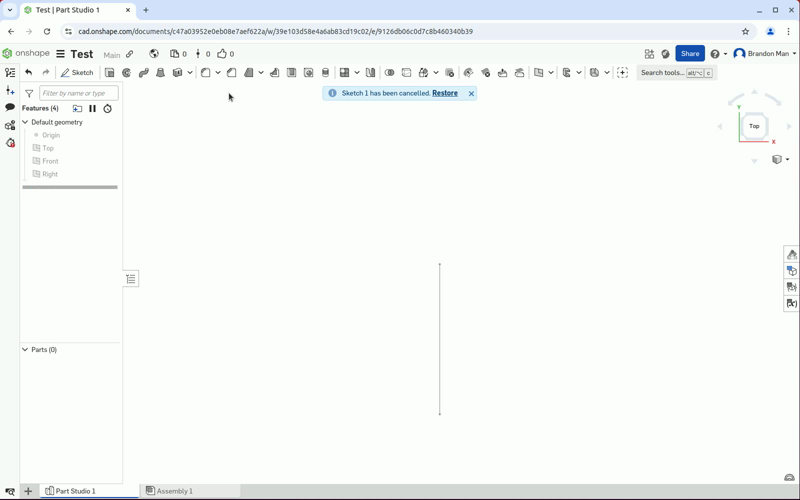
mouse_move(73, 352)
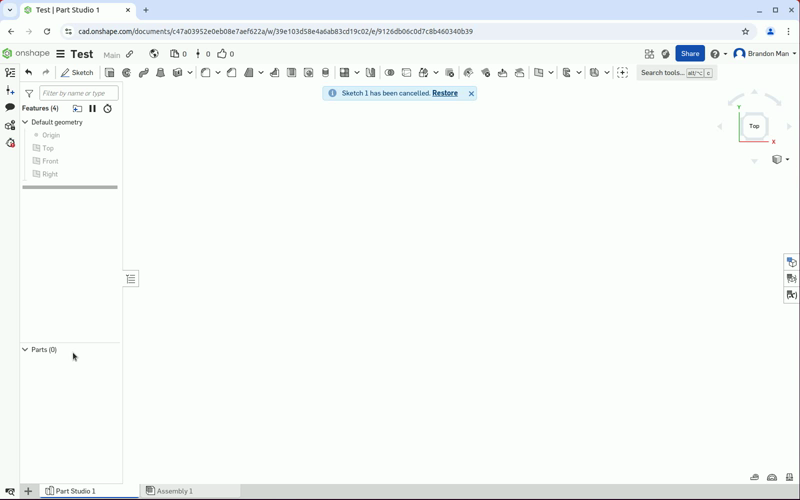
key(y)
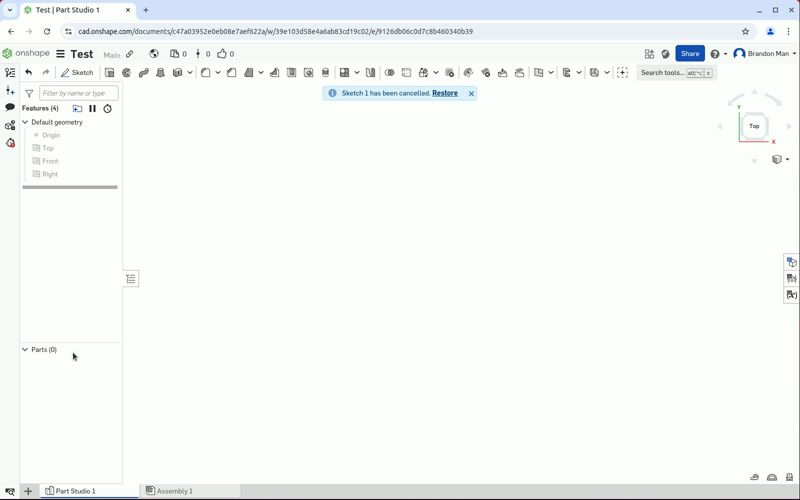
key(shift+p)
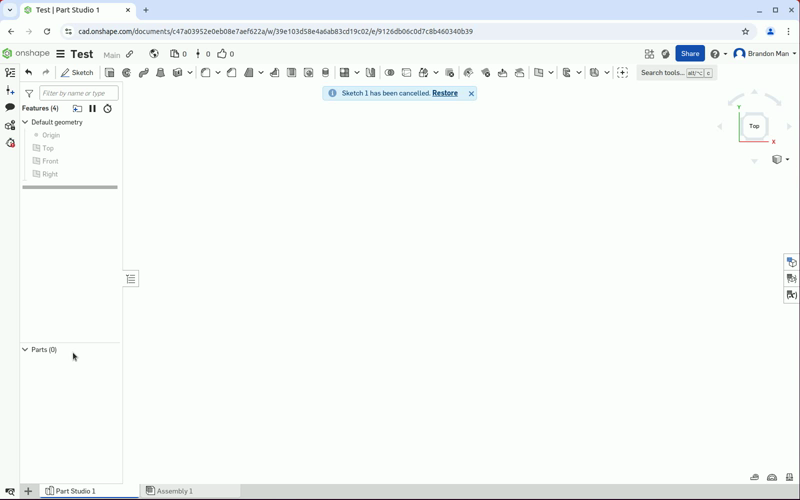
key(space)
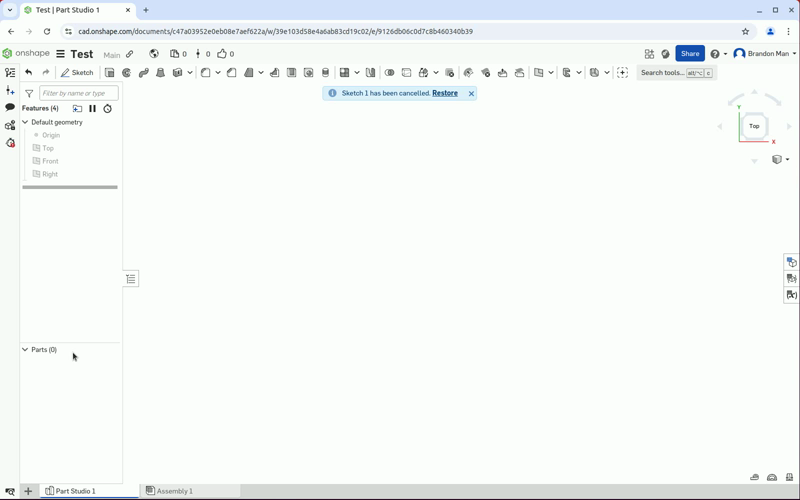
key_down(shift)
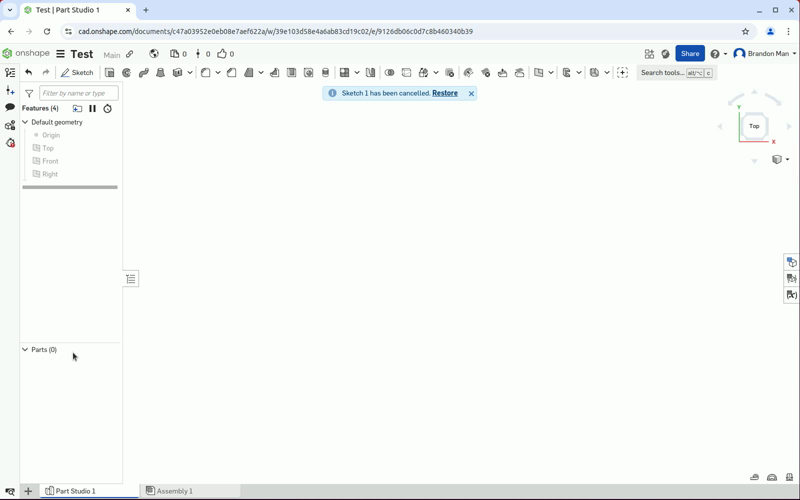
key(up)
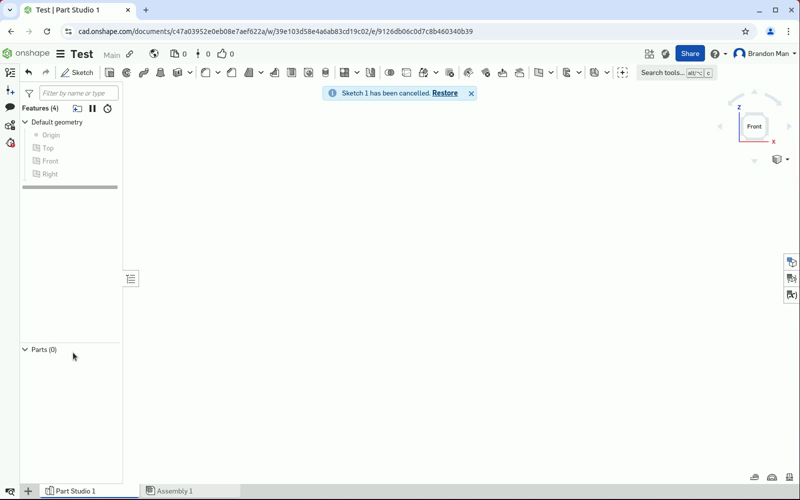
key_up(shift)
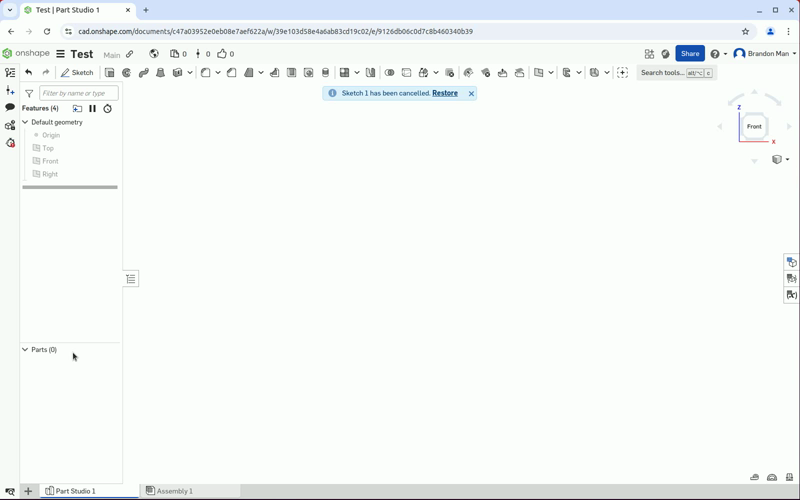
key(space)
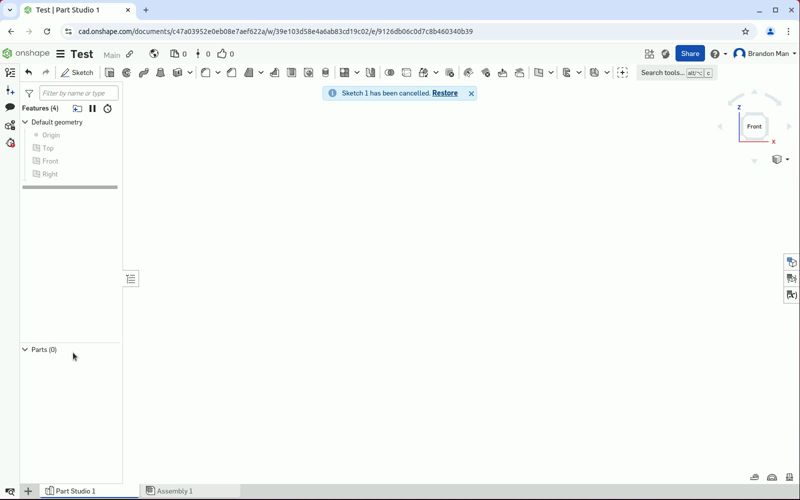
key_down(shift)
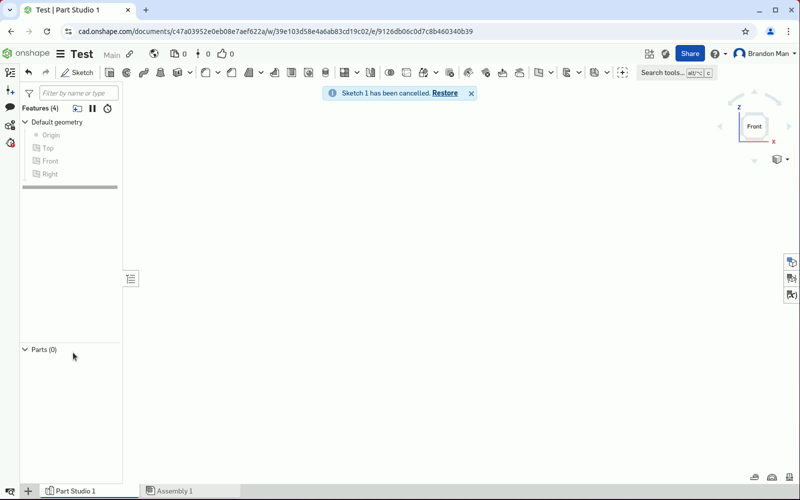
key(left)
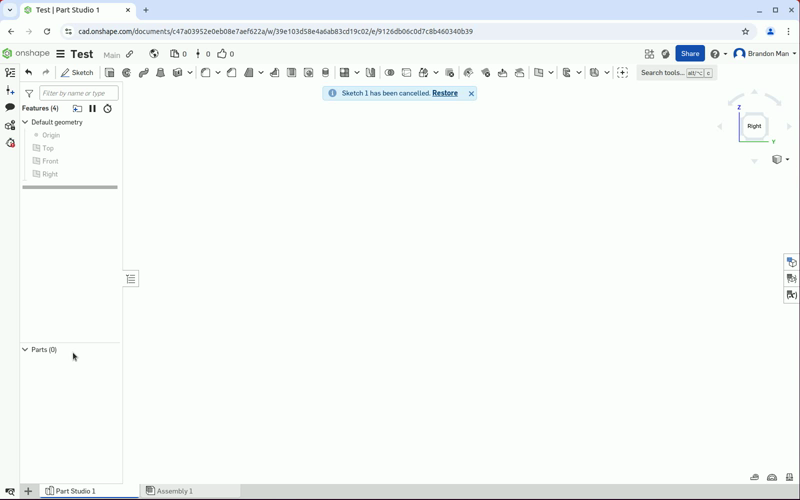
key_up(shift)
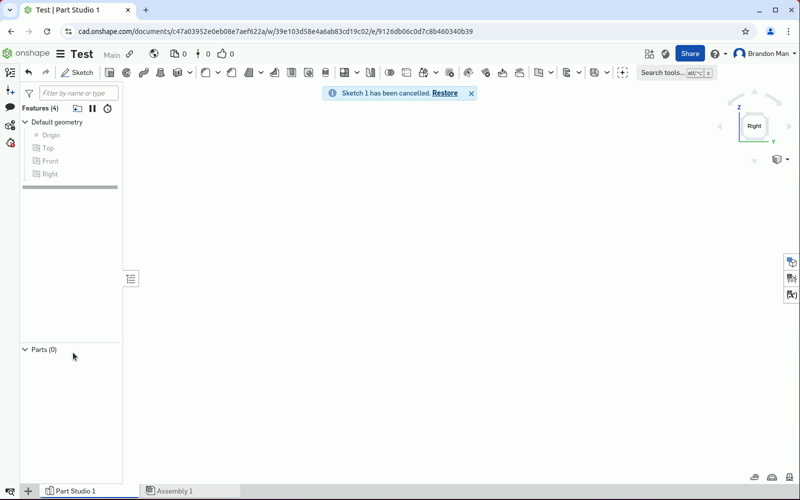
mouse_move(73, 352)
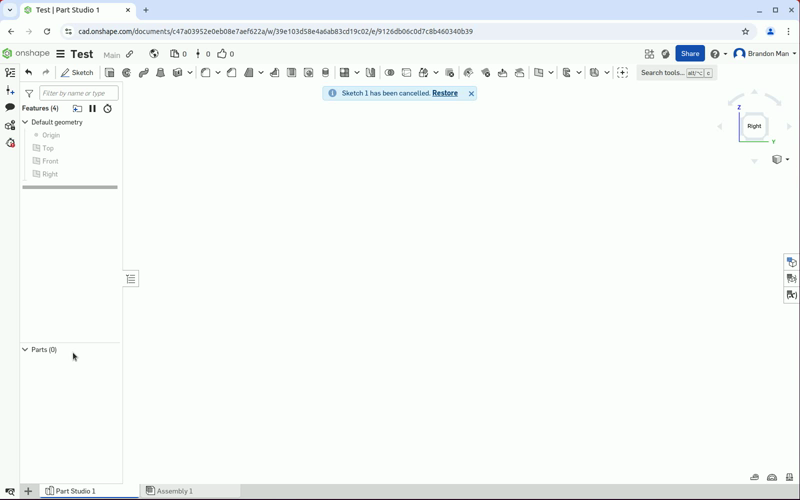
key(shift+y)
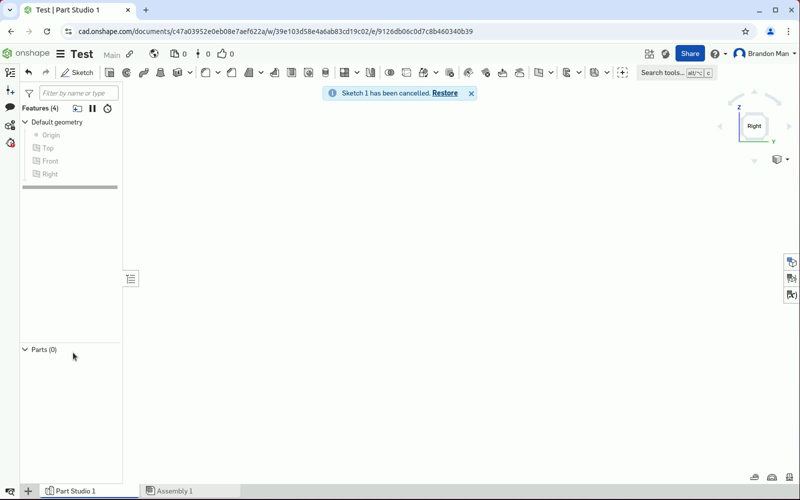
key(shift+s)
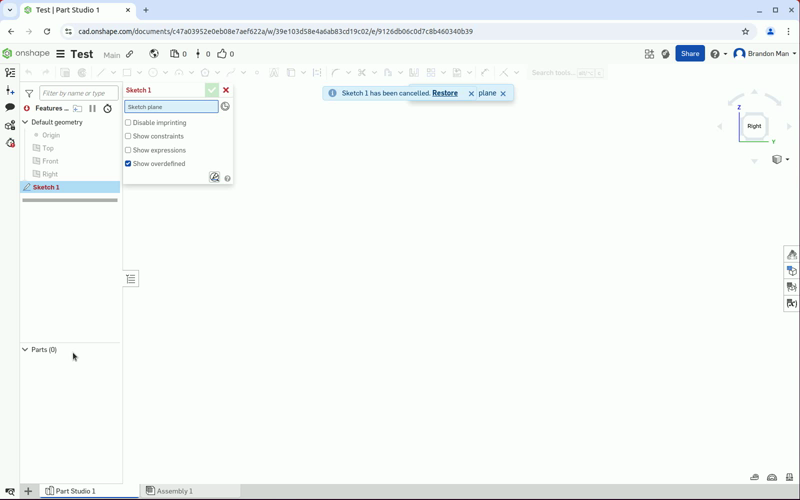
mouse_move(73, 176)
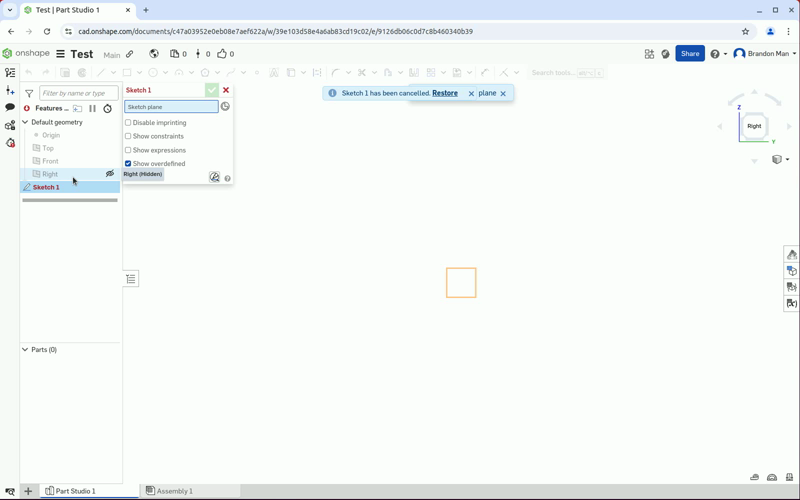
click(73, 176)
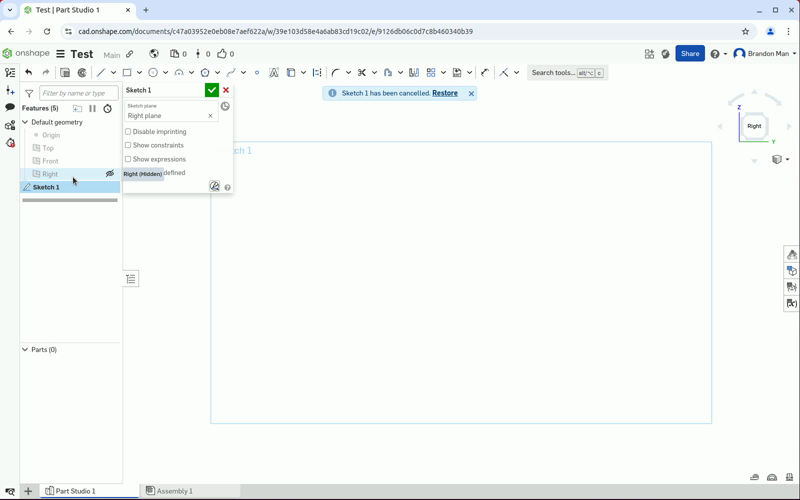
mouse_move(73, 352)
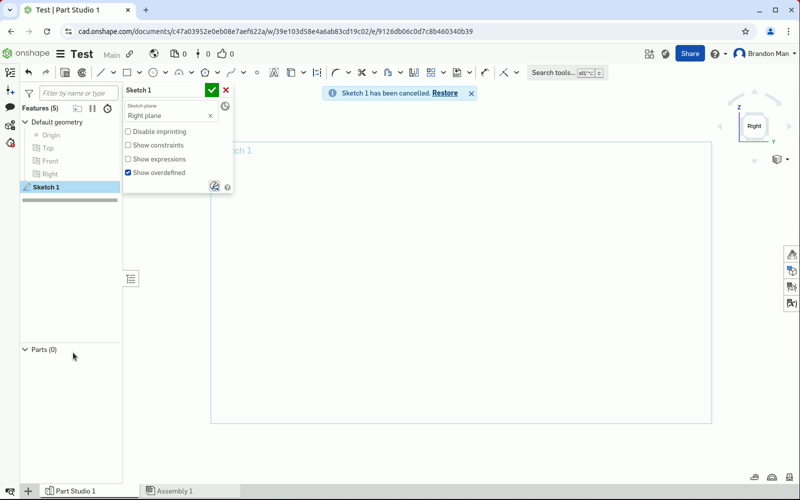
key(y)
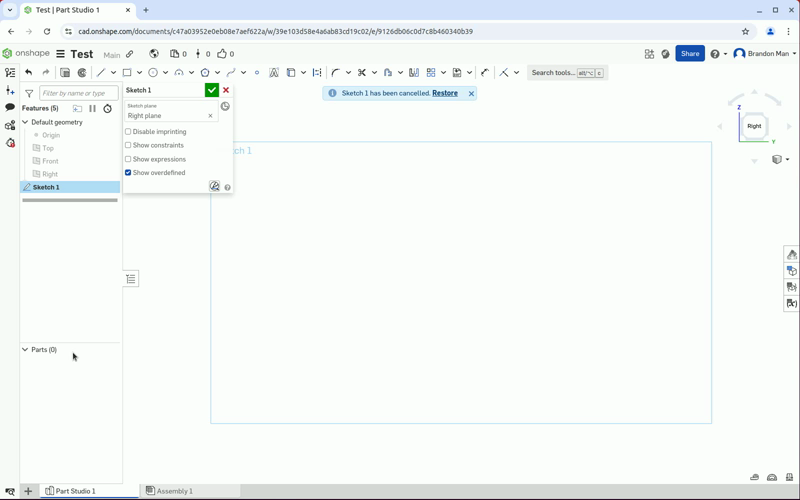
key(l)
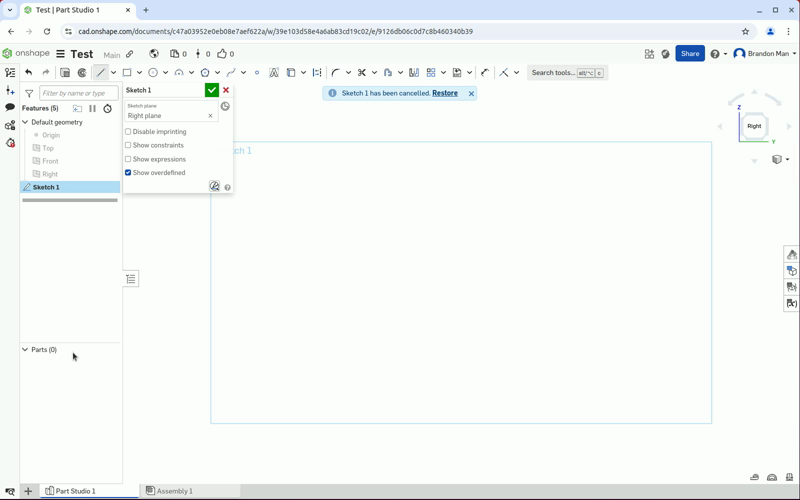
key_down(shift)
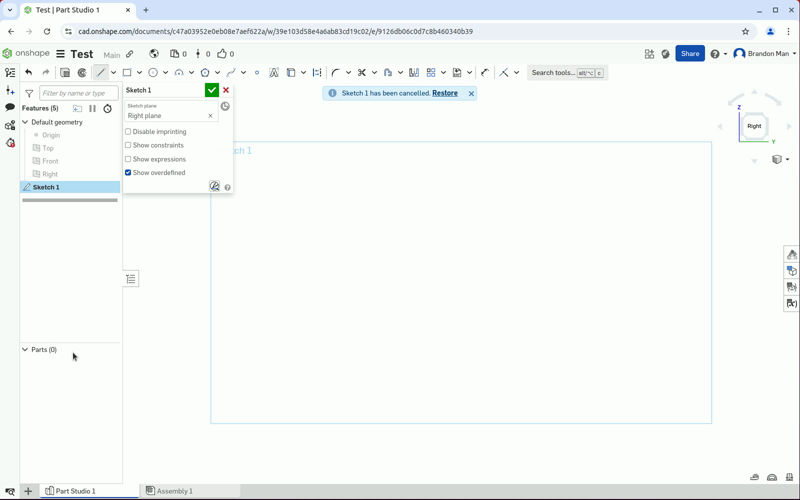
mouse_move(348, 380)
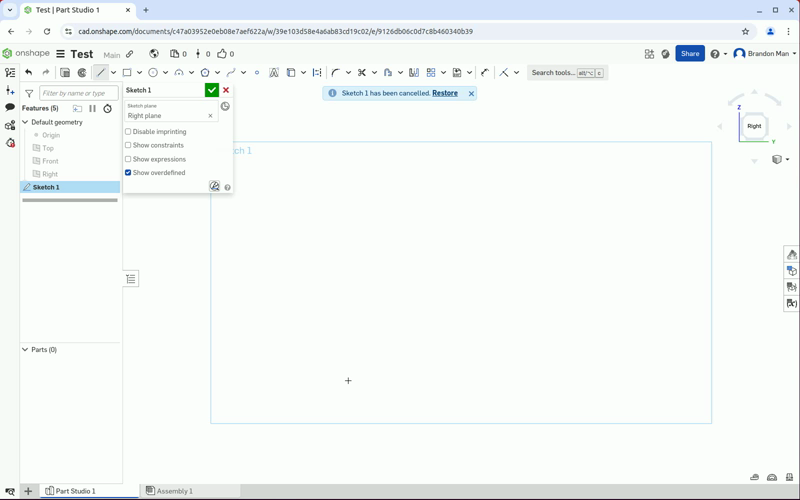
click(348, 380)
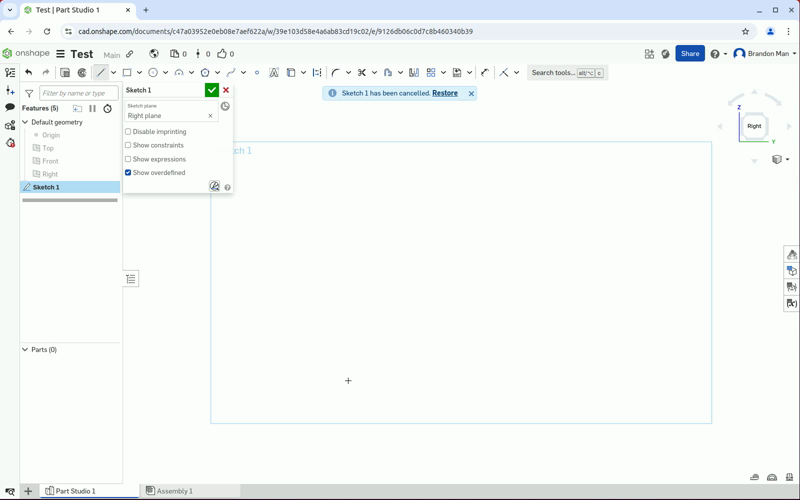
key_up(shift)
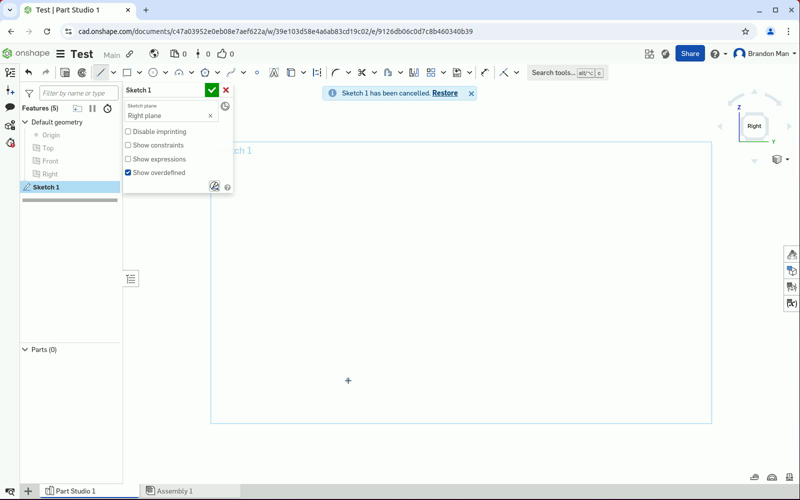
key_down(shift)
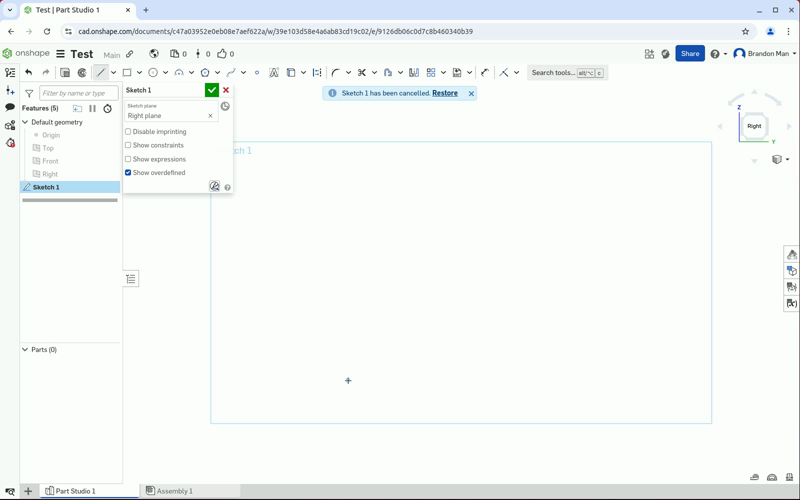
mouse_move(409, 365)
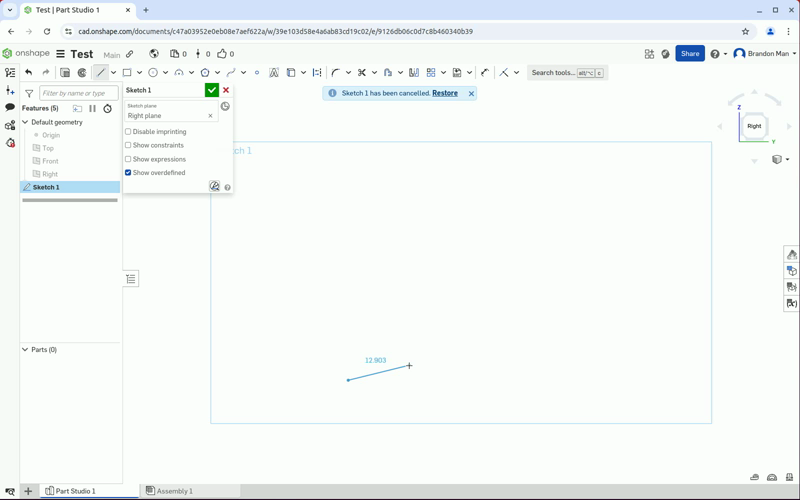
click(409, 365)
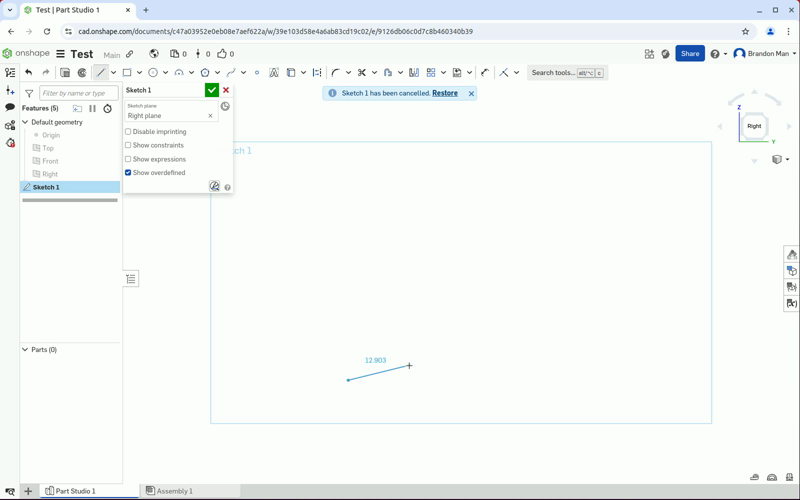
key_up(shift)
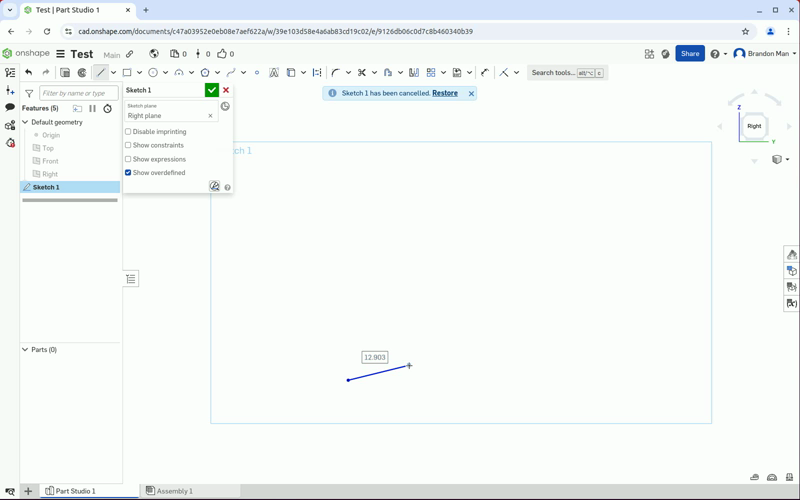
key_down(shift)
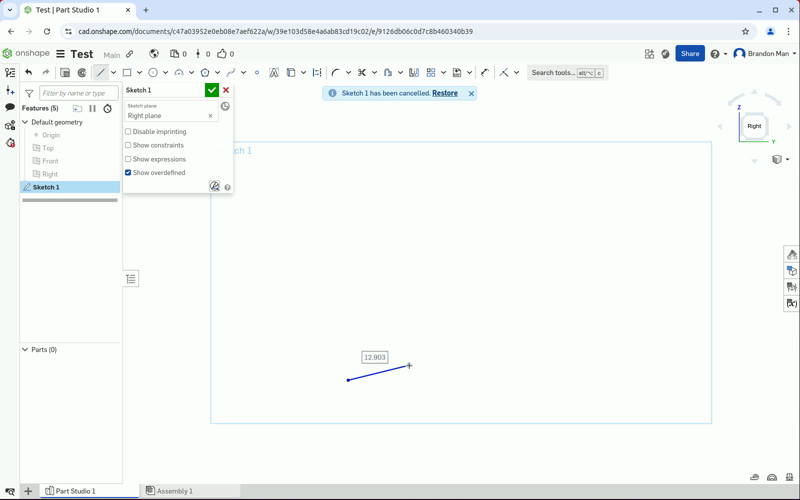
mouse_move(382, 249)
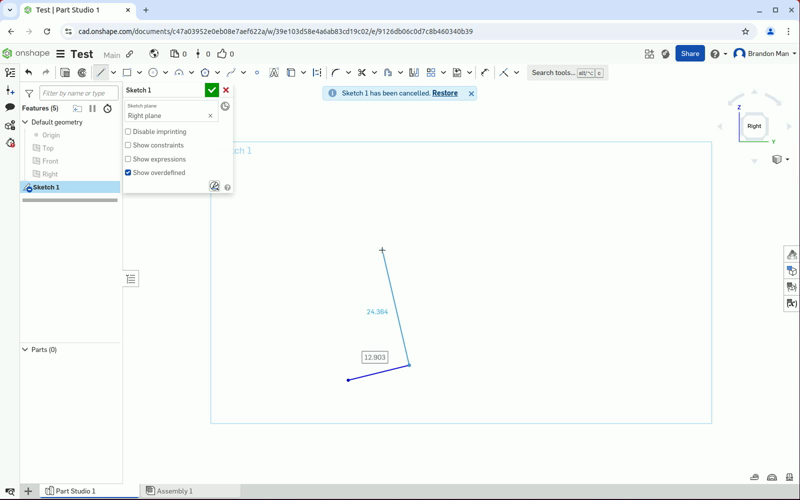
click(382, 249)
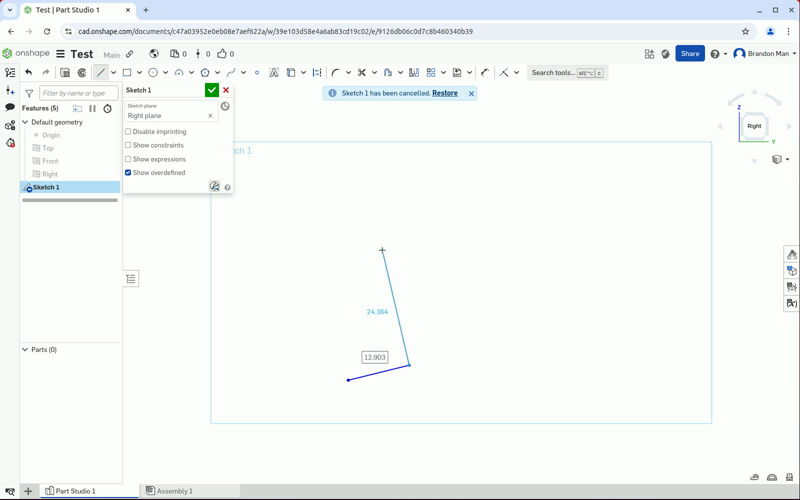
key_up(shift)
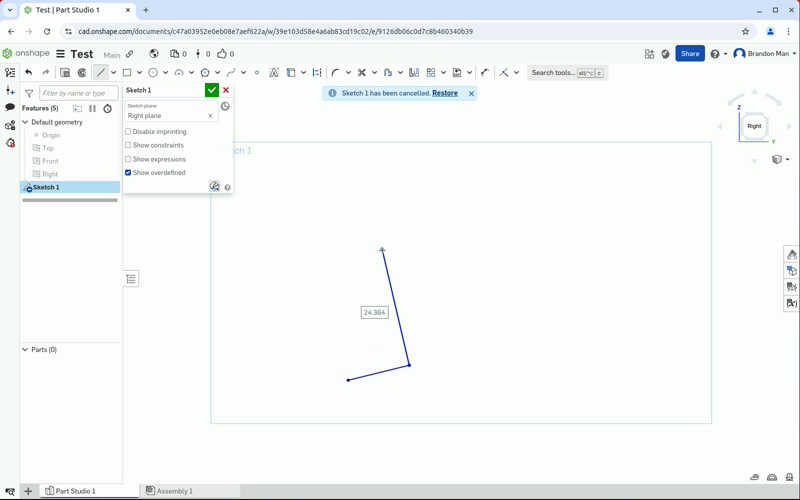
key_down(shift)
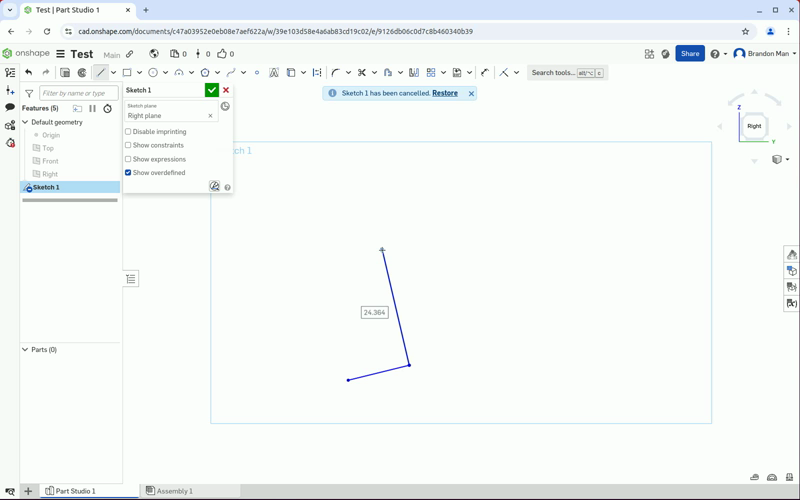
mouse_move(412, 249)
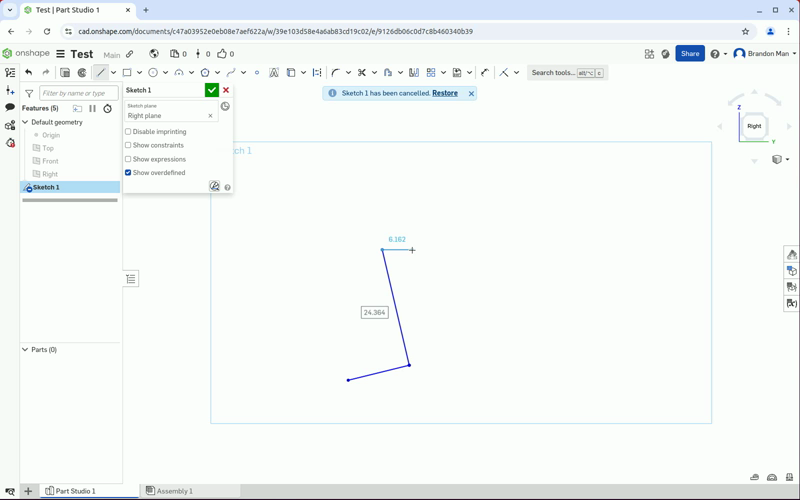
mouse_move(348, 264)
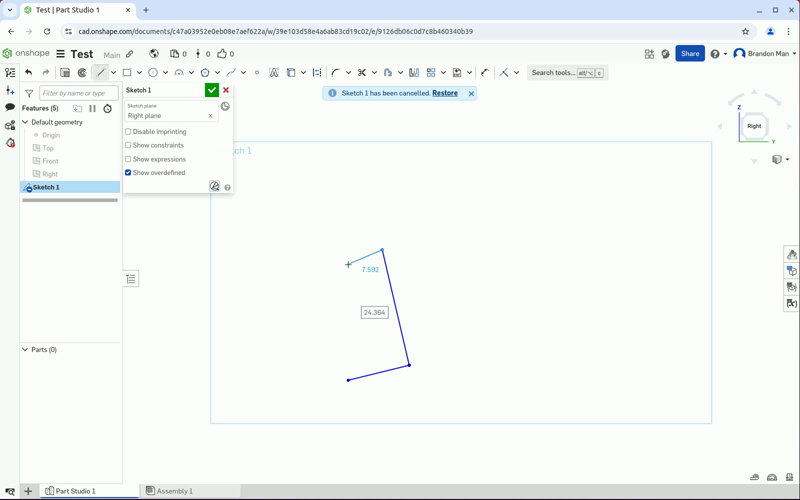
click(348, 264)
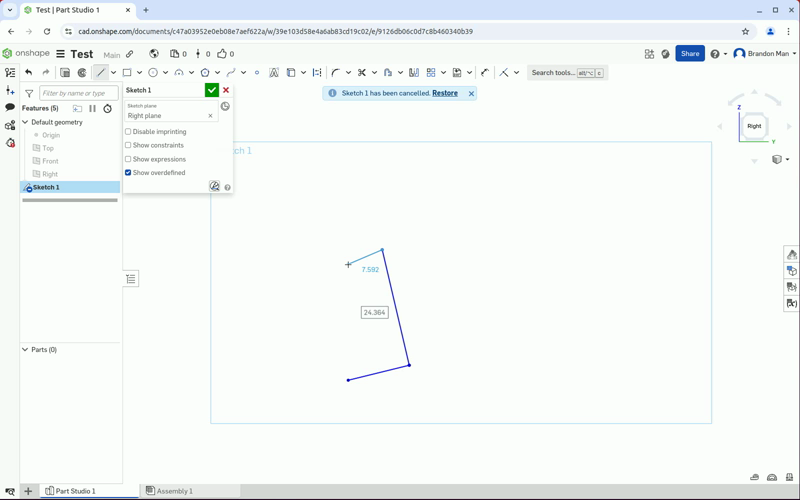
key_up(shift)
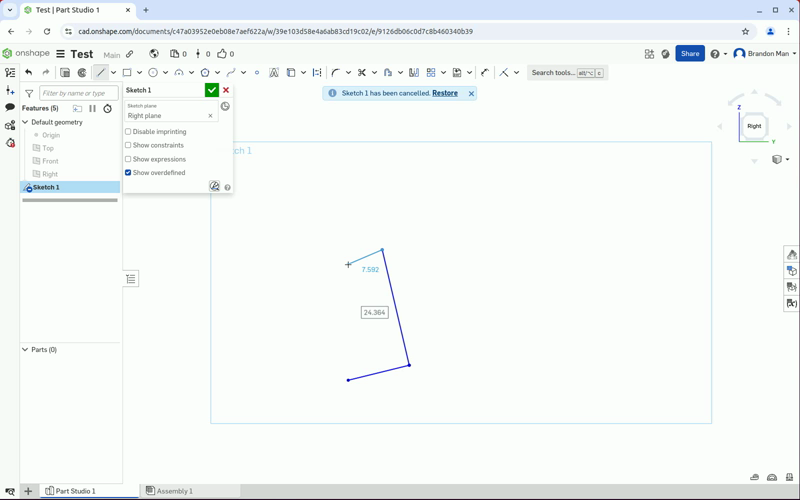
key_down(shift)
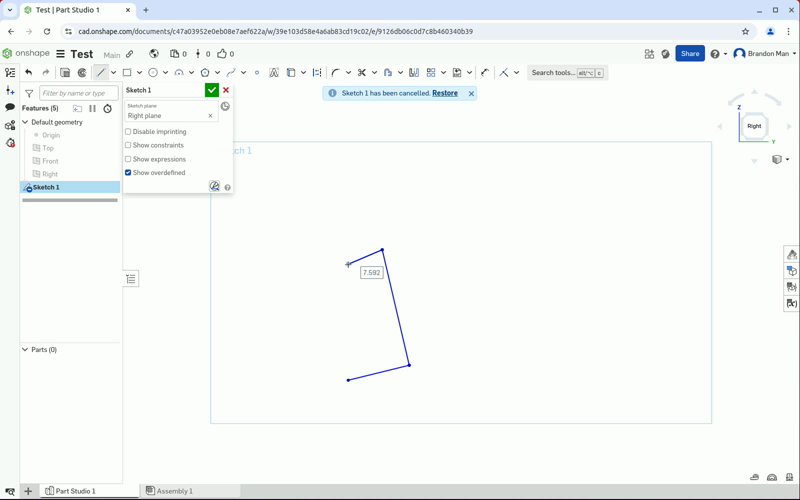
mouse_move(348, 380)
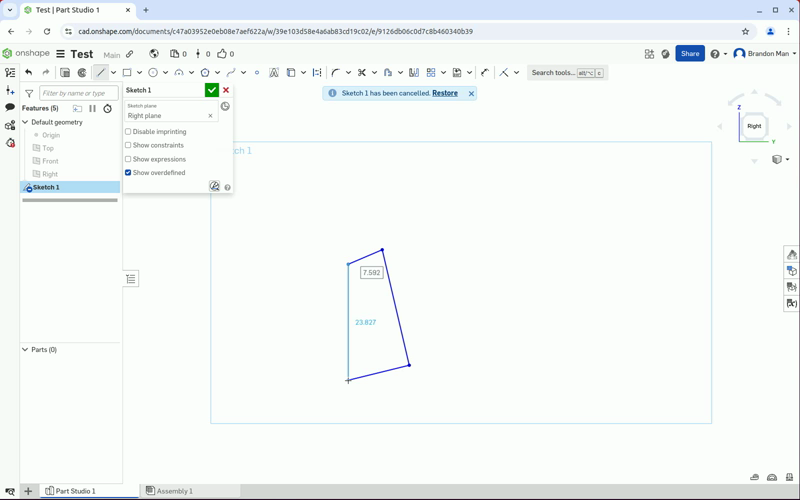
key_up(shift)
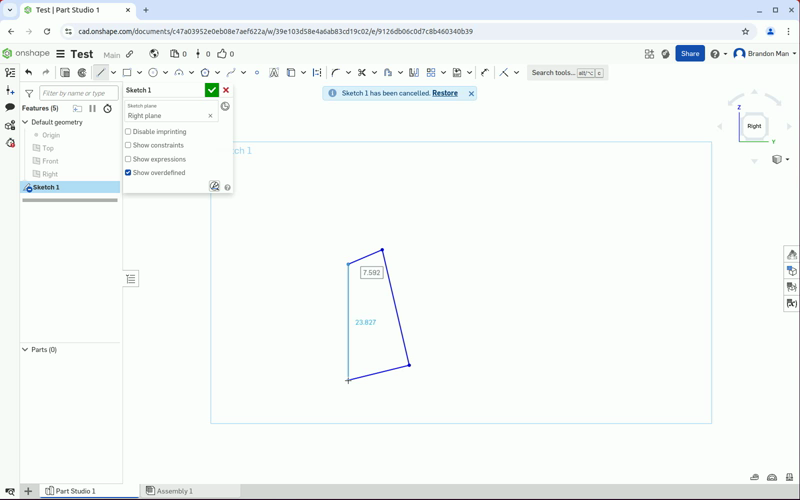
click(348, 380)
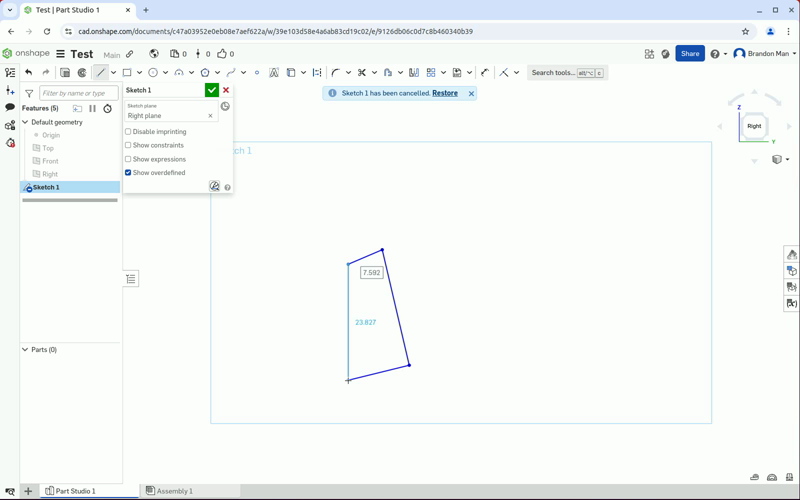
key(esc)
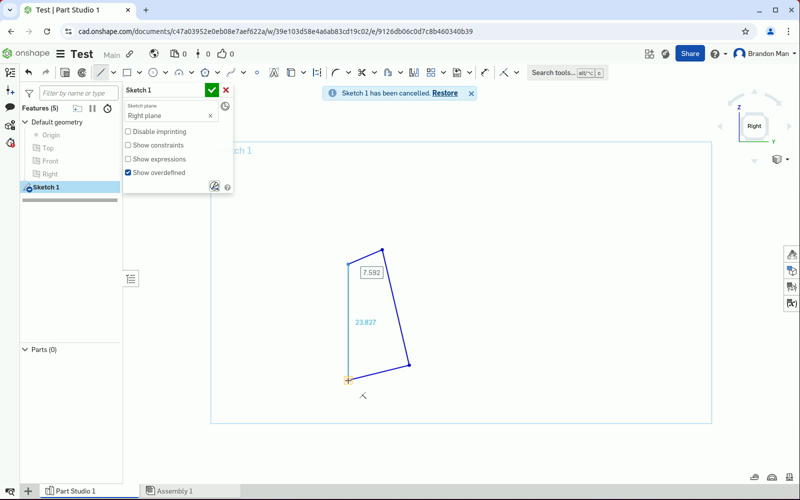
mouse_move(361, 275)
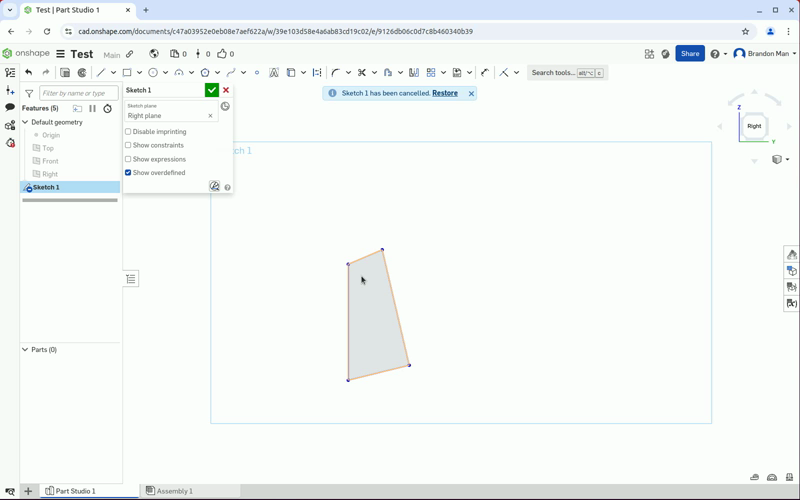
click(361, 275)
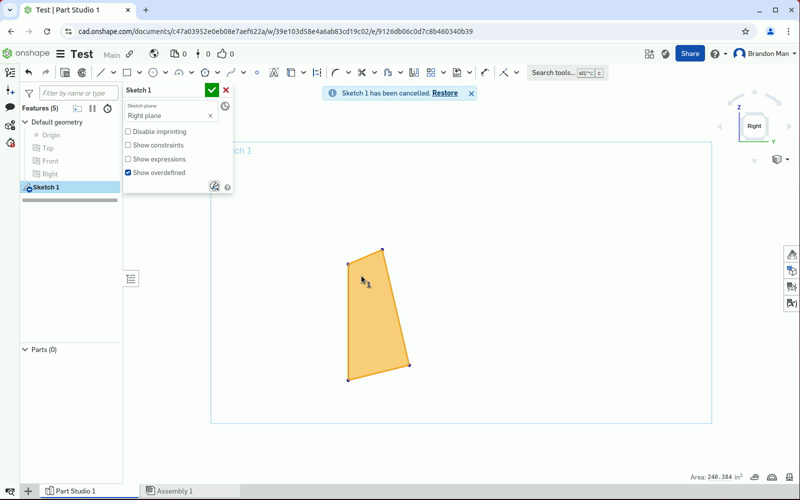
mouse_move(73, 352)
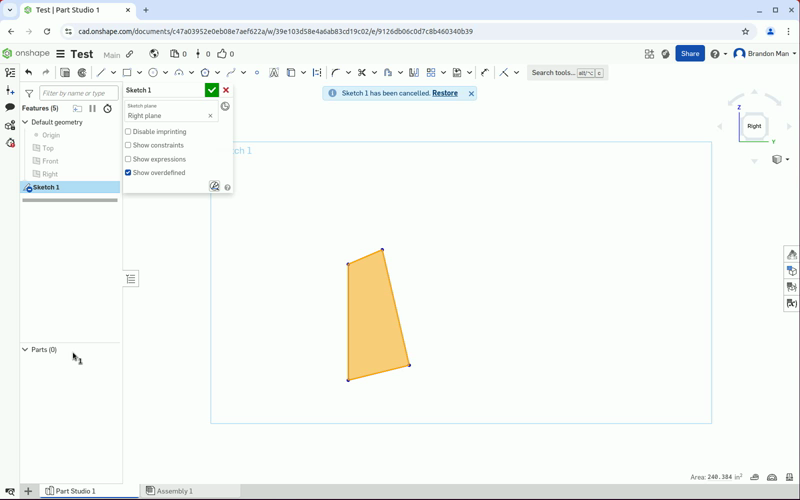
key(shift+y)
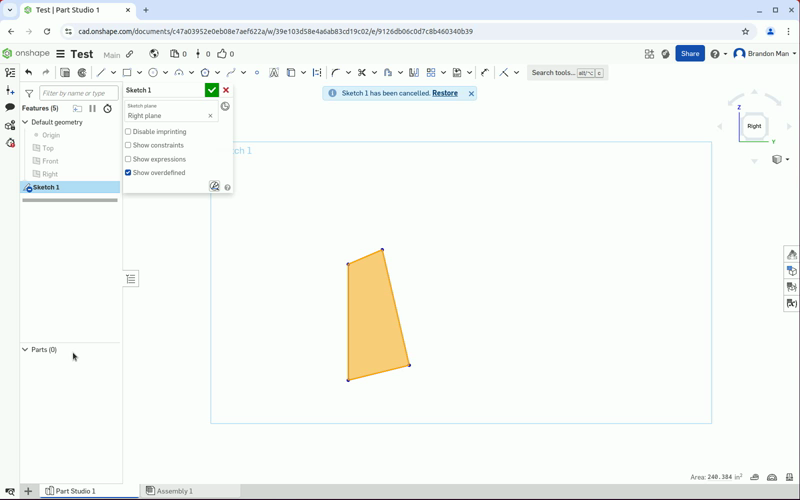
key(shift+e)
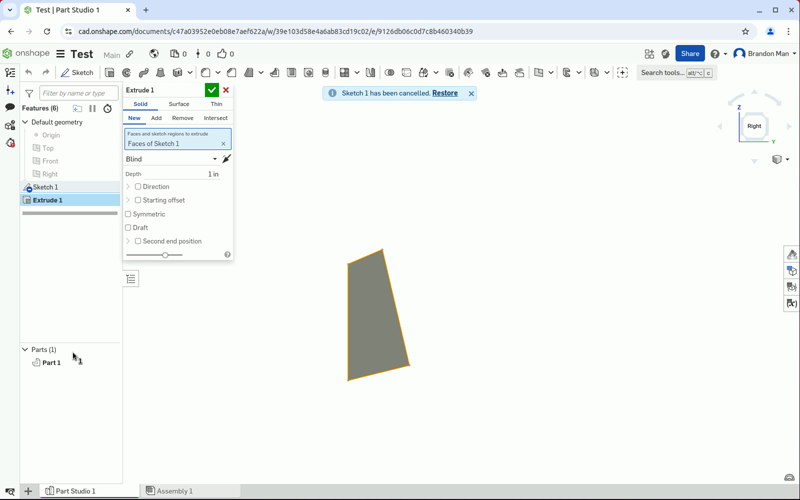
mouse_move(143, 106)
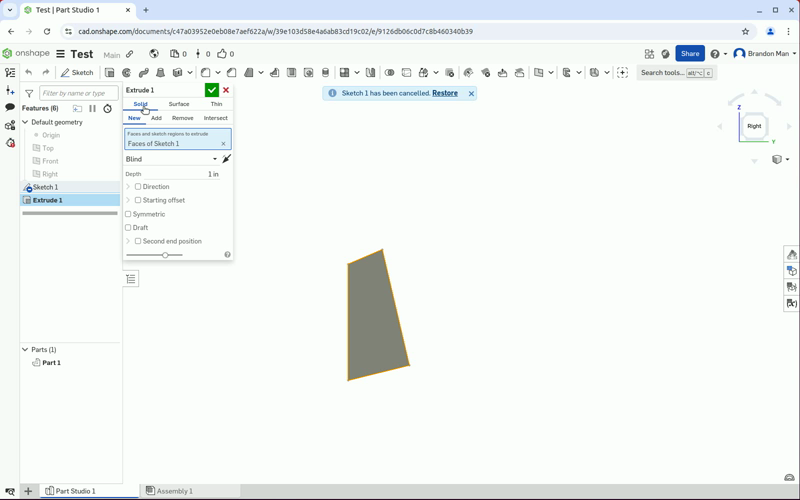
click(143, 106)
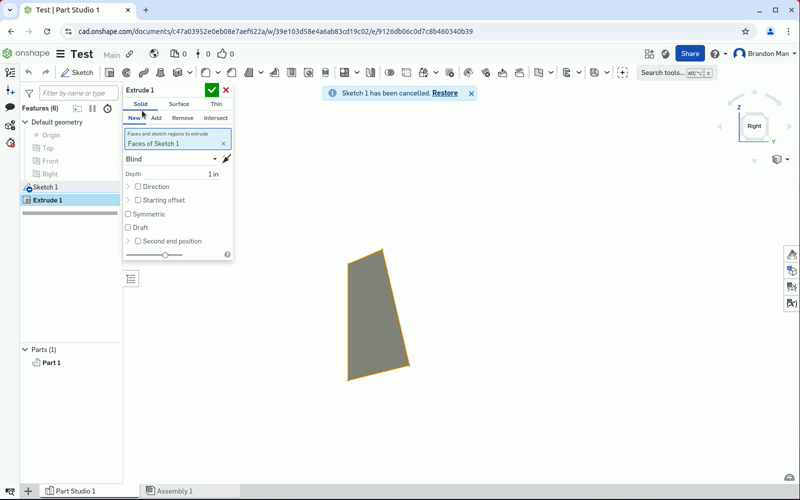
mouse_move(137, 120)
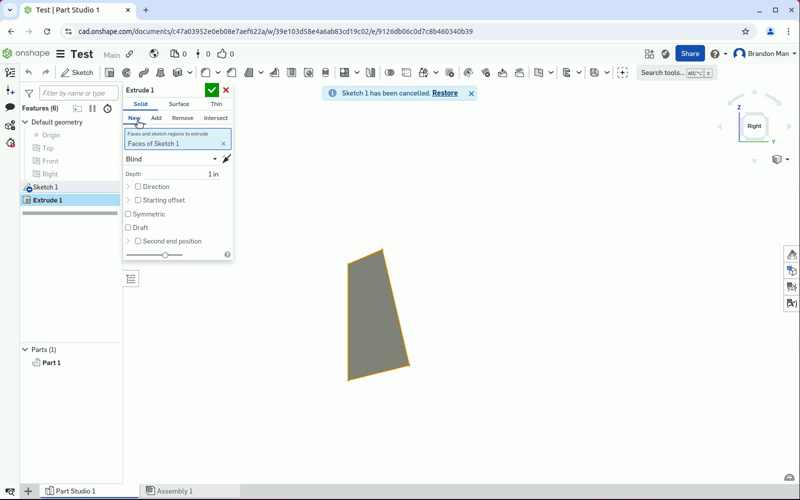
click(137, 120)
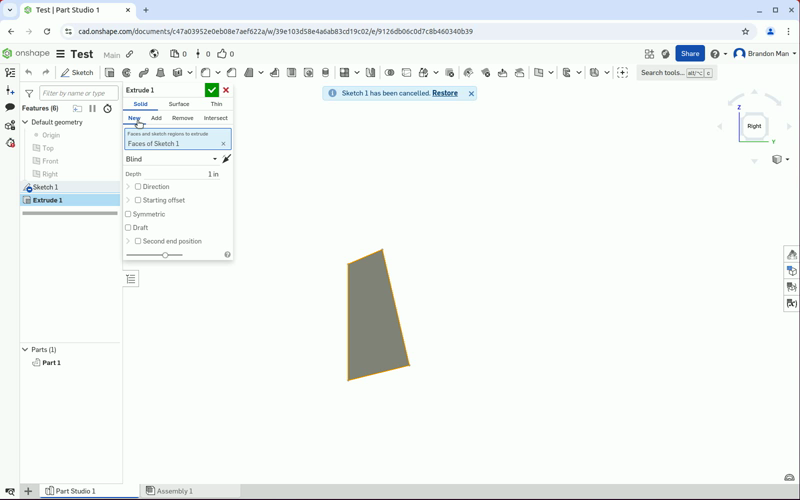
key(tab, 4)
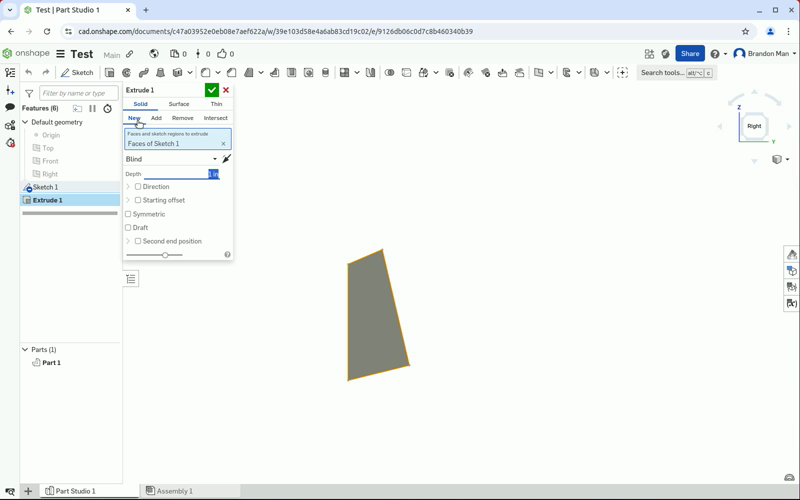
text(5.777)
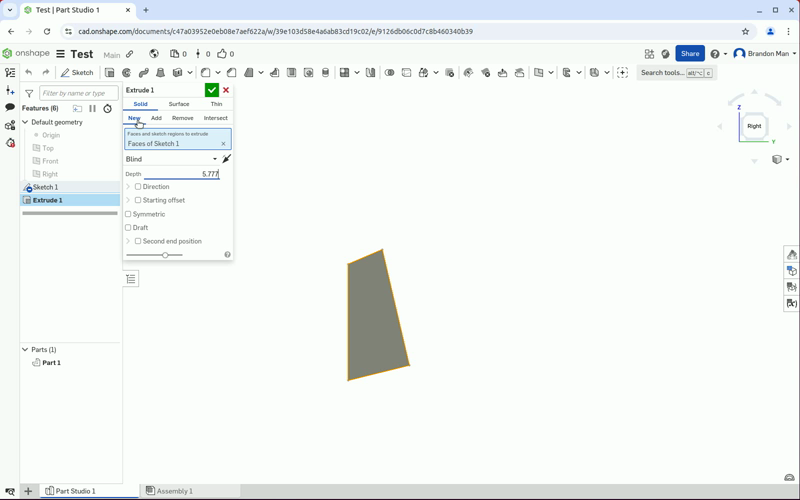
key(enter)
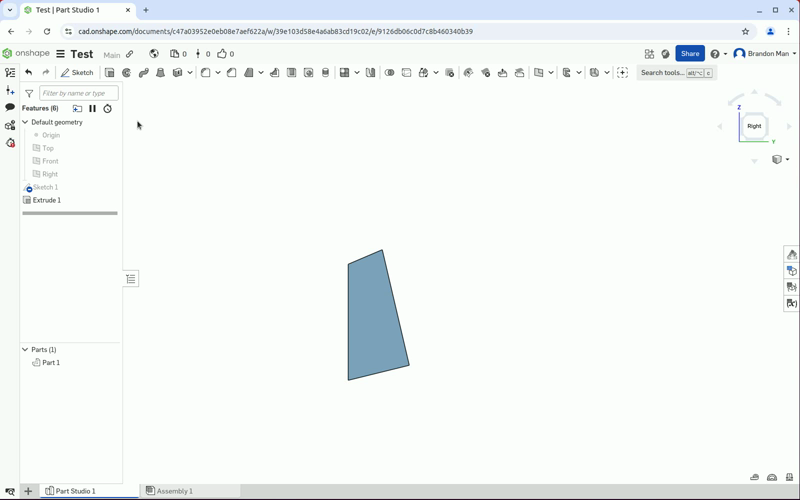
key(shift+h)
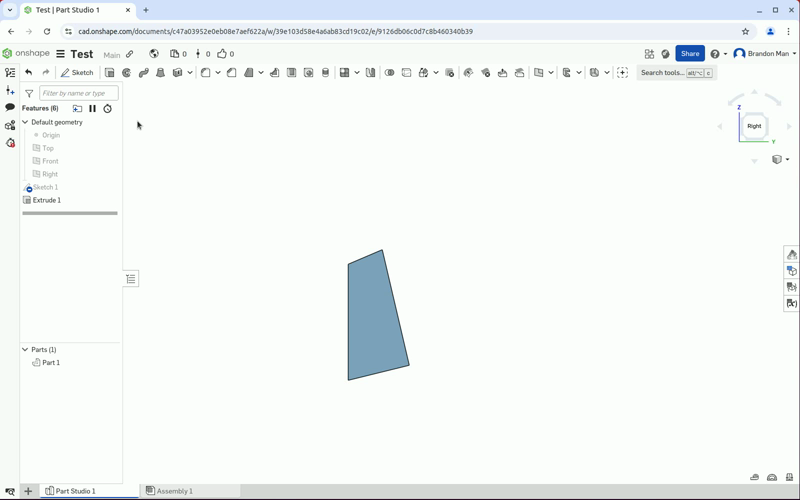
key(shift+h)
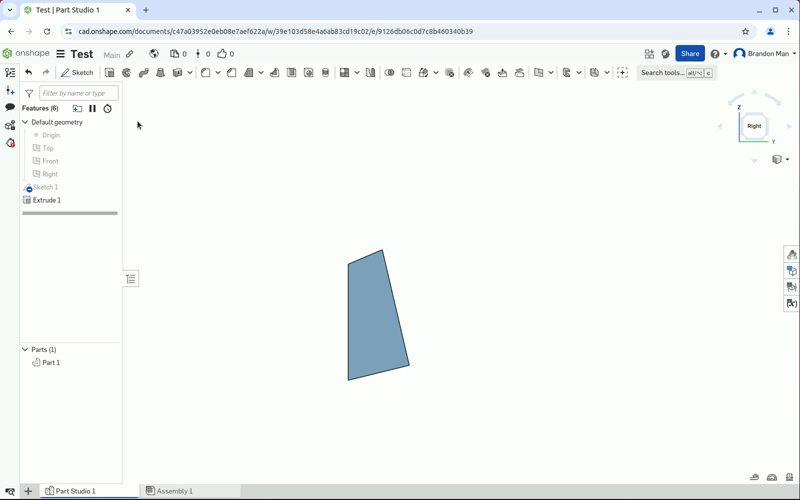
mouse_move(73, 189)
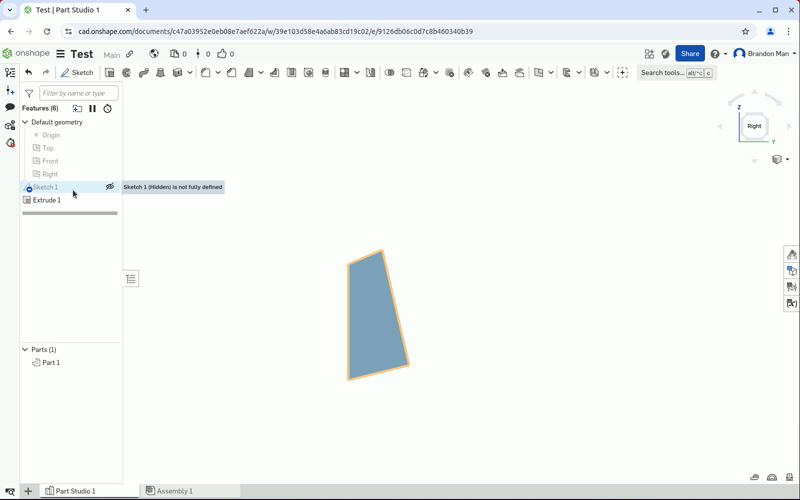
click(73, 189)
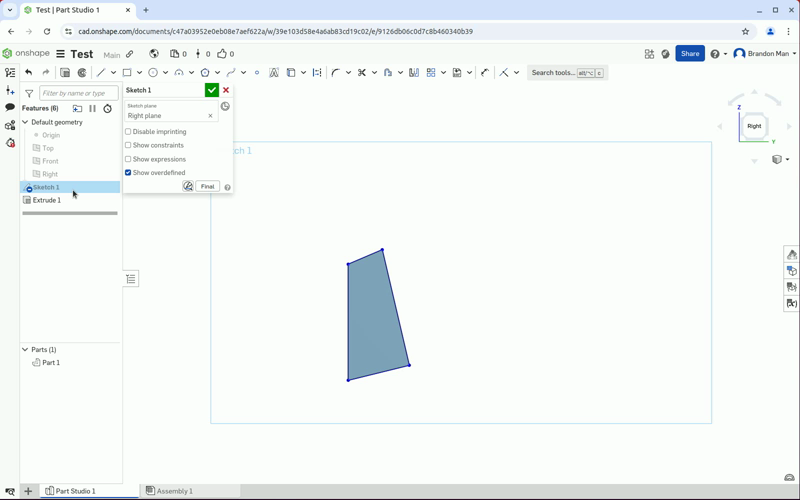
mouse_move(229, 92)
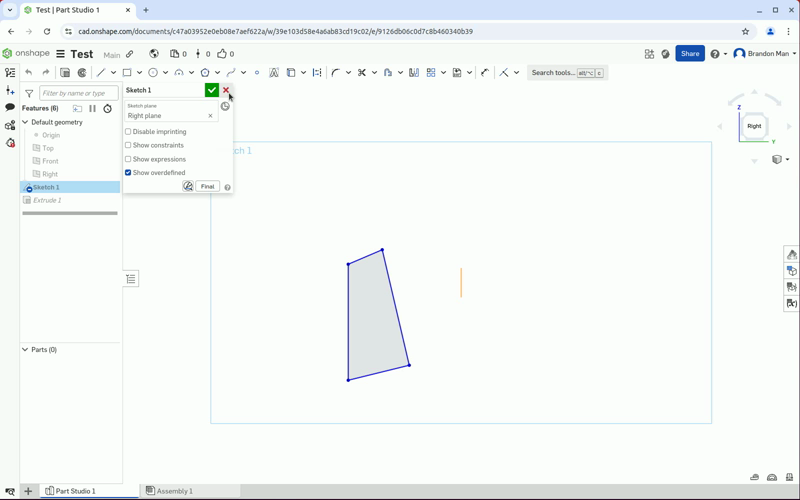
click(229, 92)
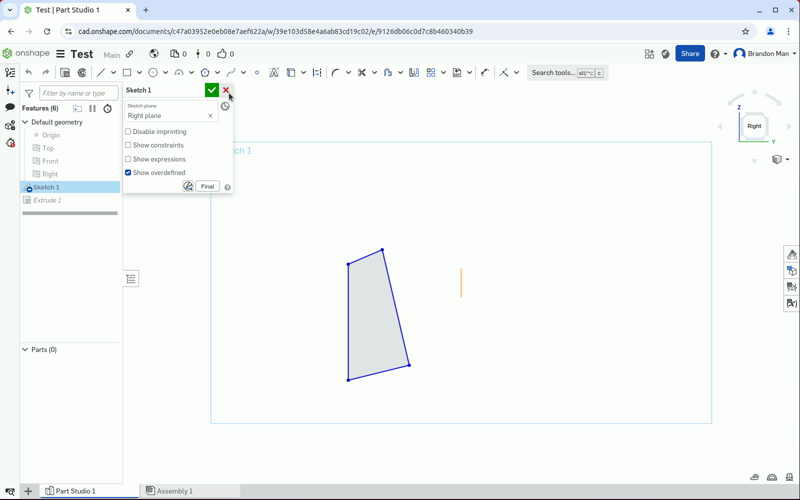
key(shift+s)
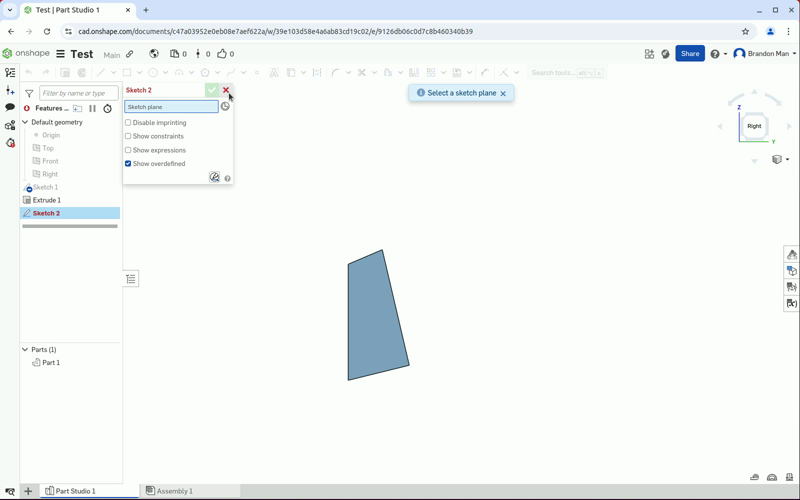
mouse_move(73, 176)
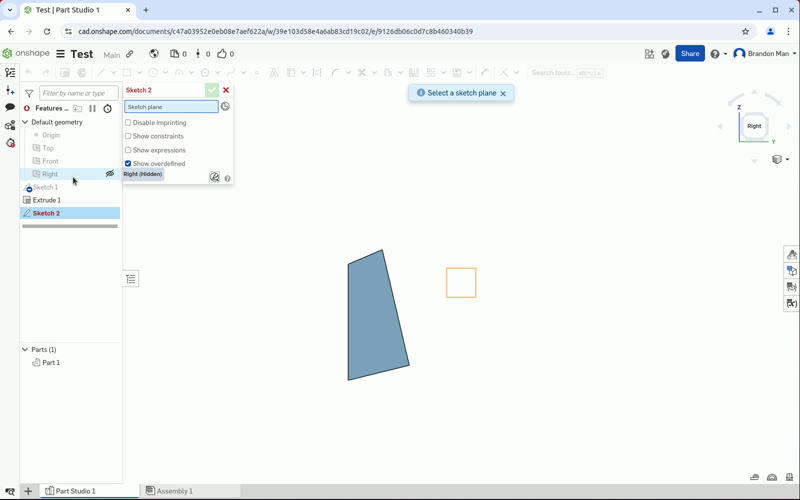
click(73, 176)
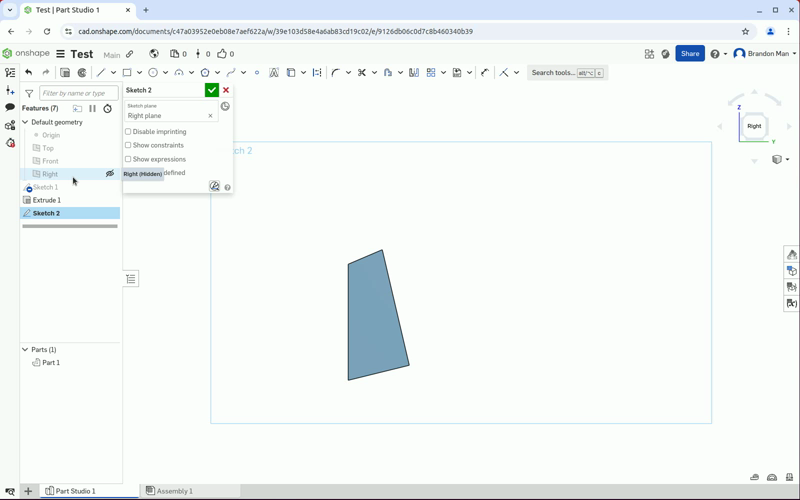
mouse_move(73, 352)
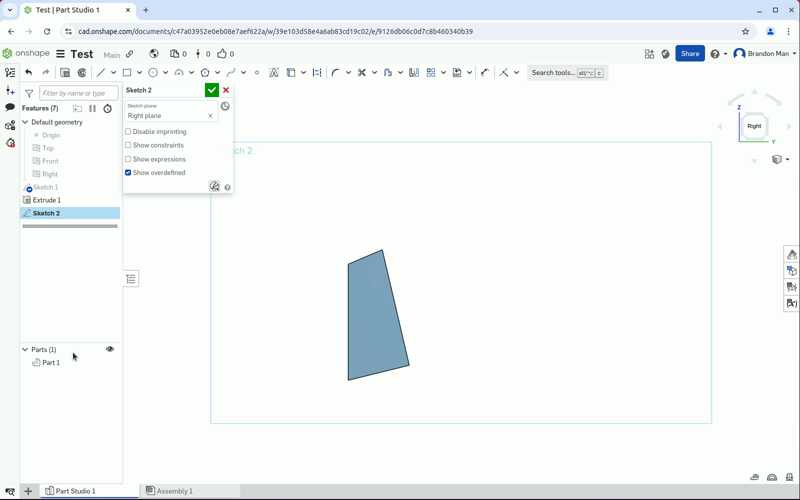
key(y)
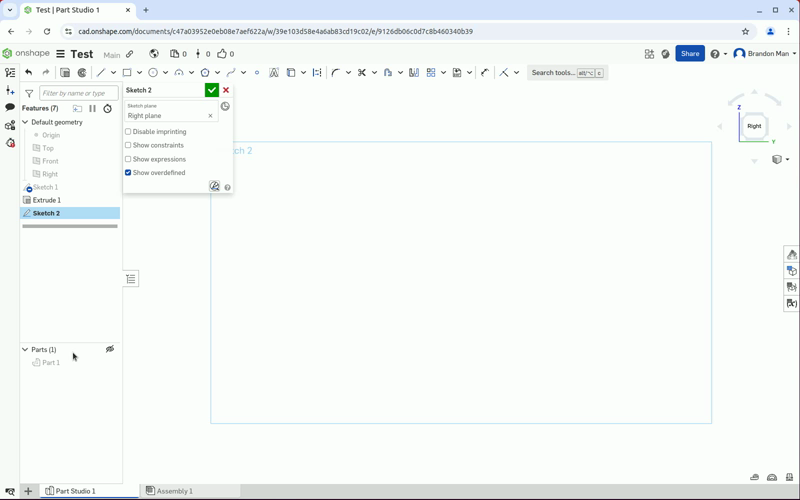
key(l)
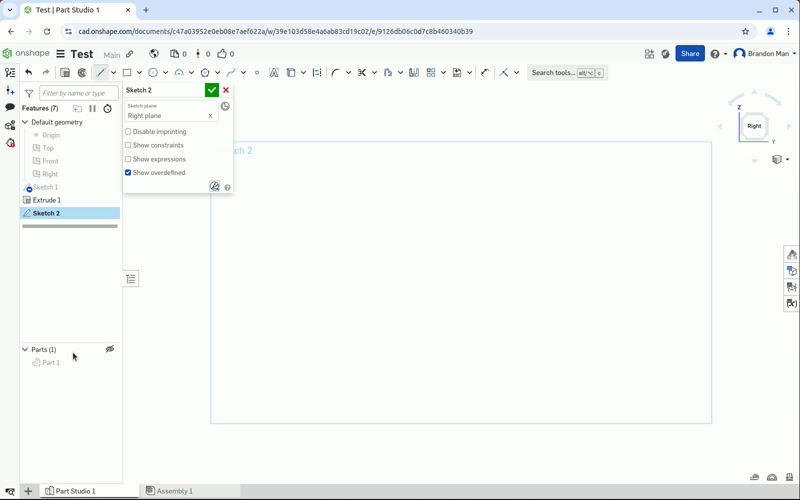
key_down(shift)
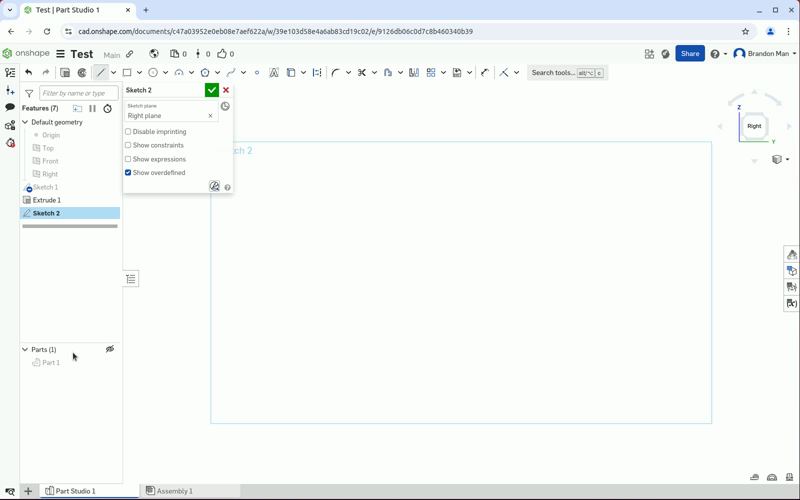
mouse_move(348, 380)
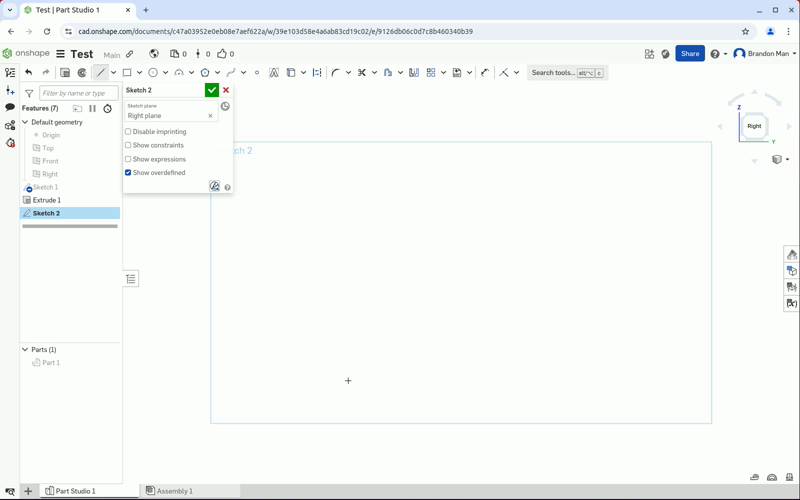
click(348, 380)
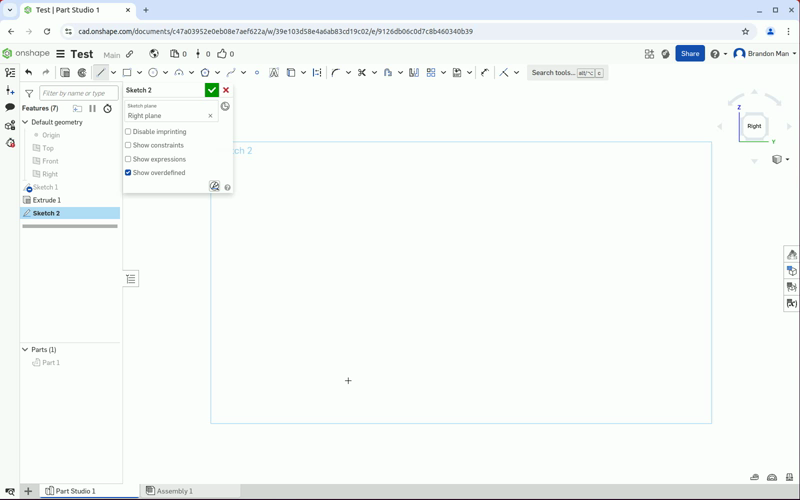
key_up(shift)
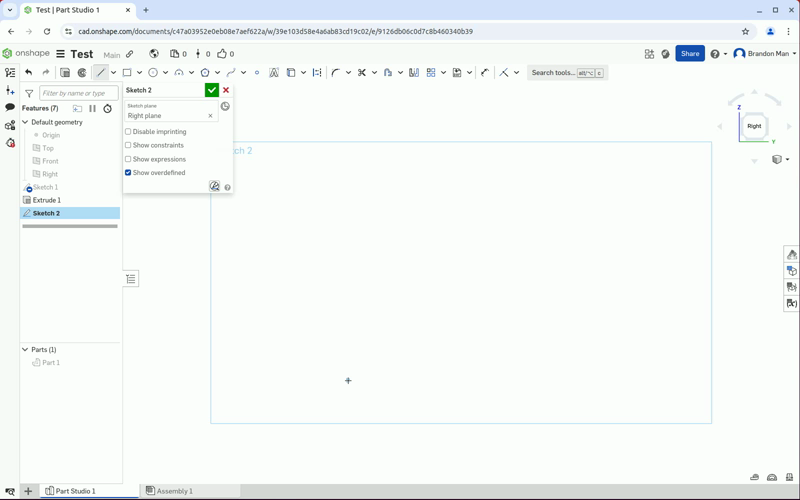
key_down(shift)
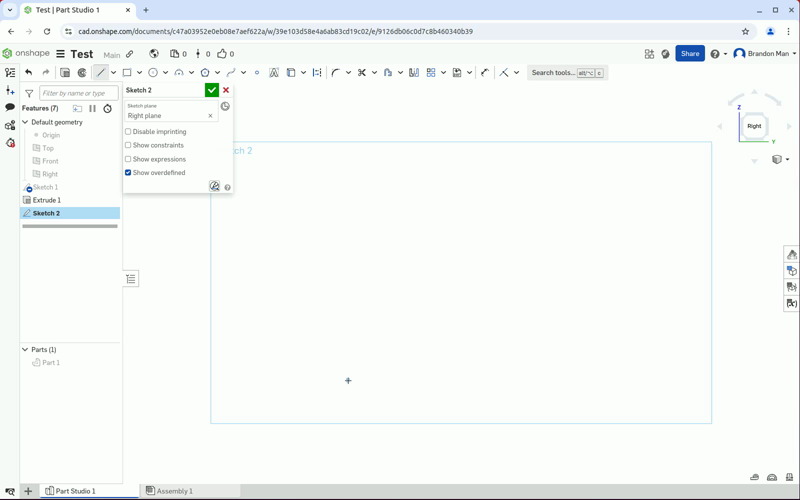
mouse_move(409, 365)
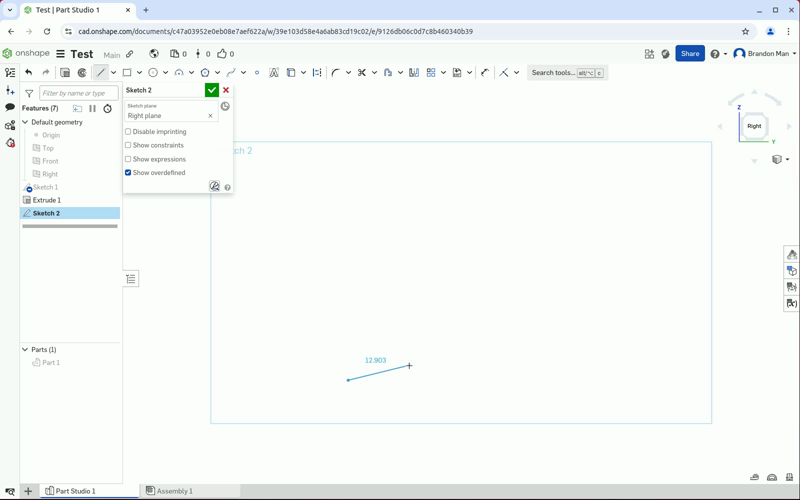
click(409, 365)
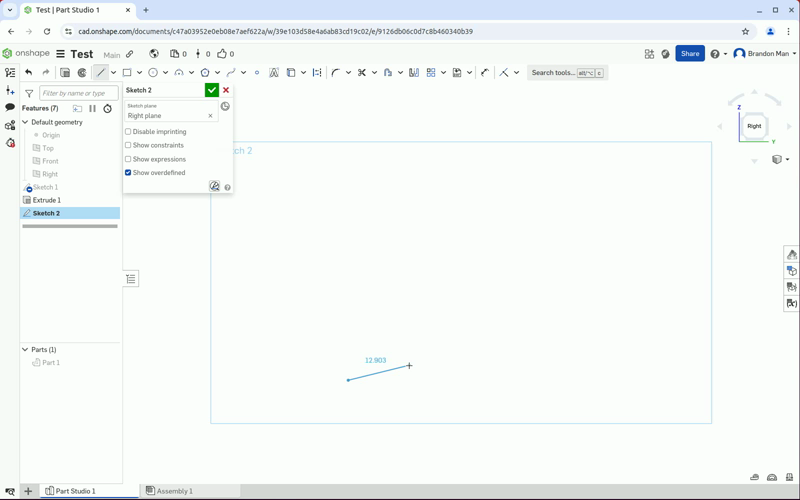
key_up(shift)
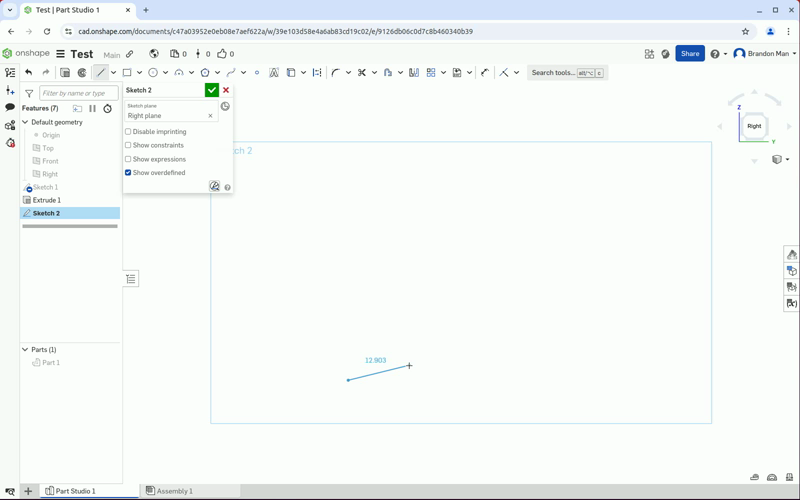
key_down(shift)
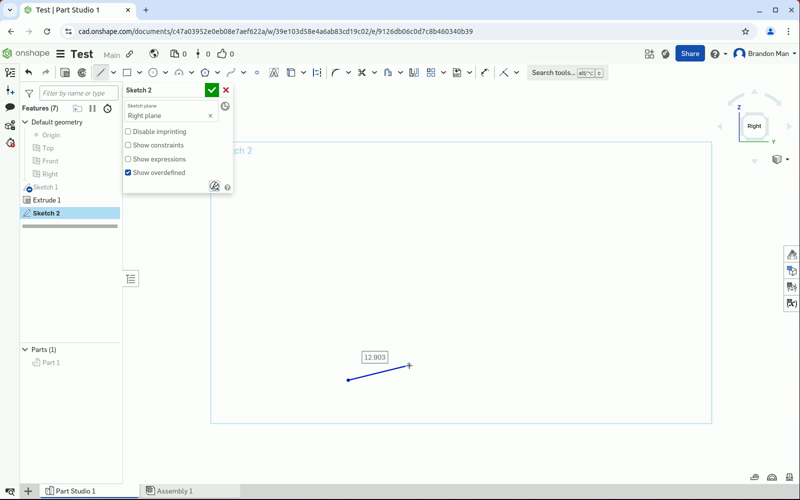
mouse_move(382, 249)
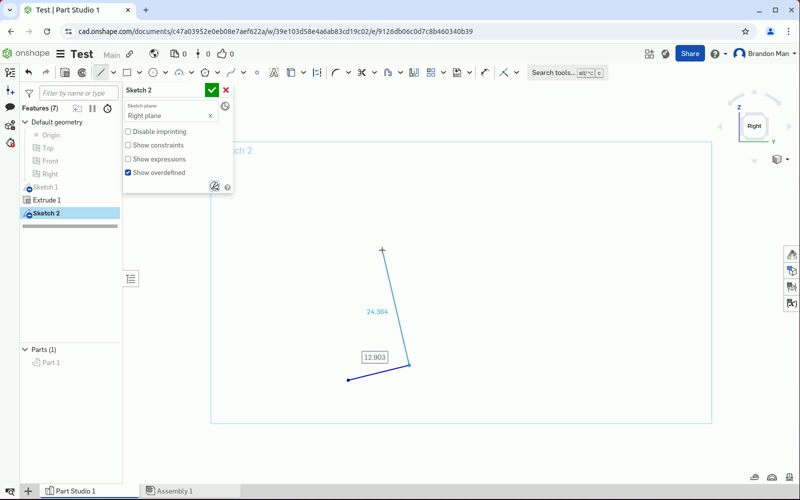
click(382, 249)
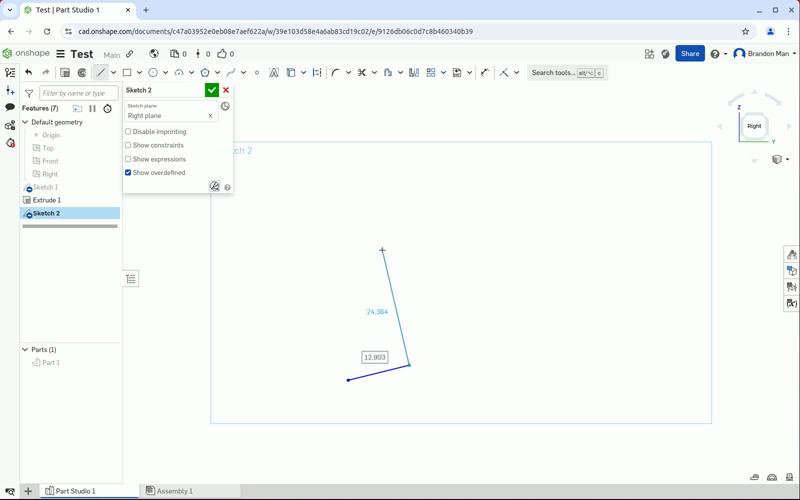
key_up(shift)
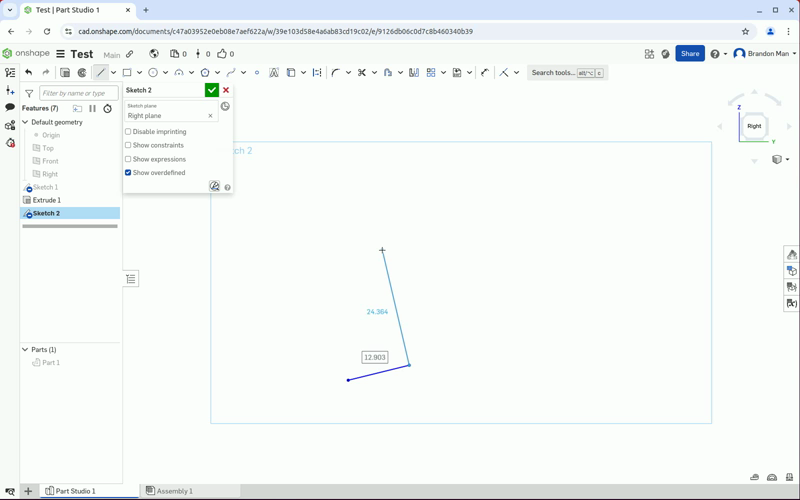
key_down(shift)
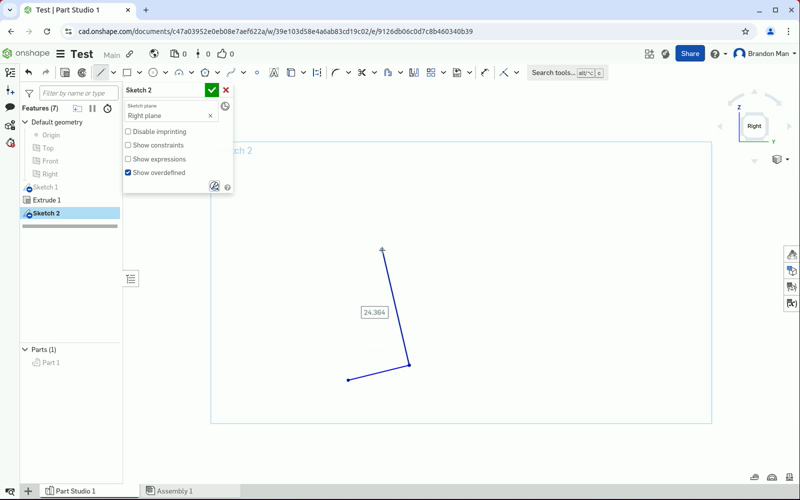
mouse_move(412, 249)
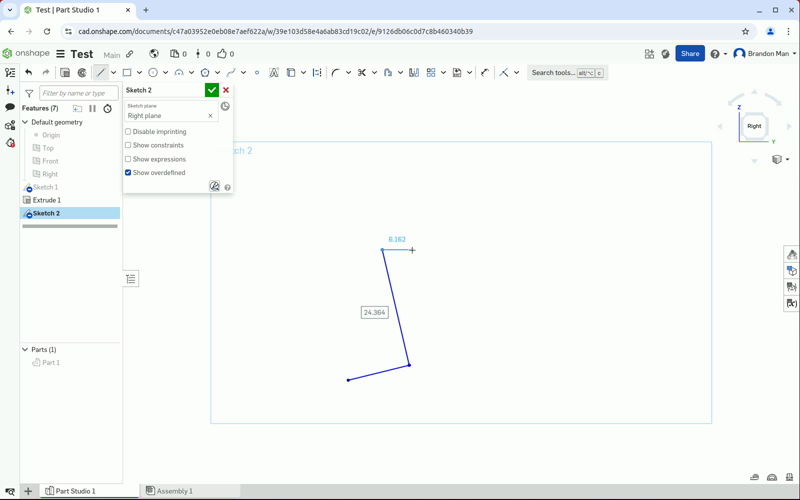
mouse_move(348, 264)
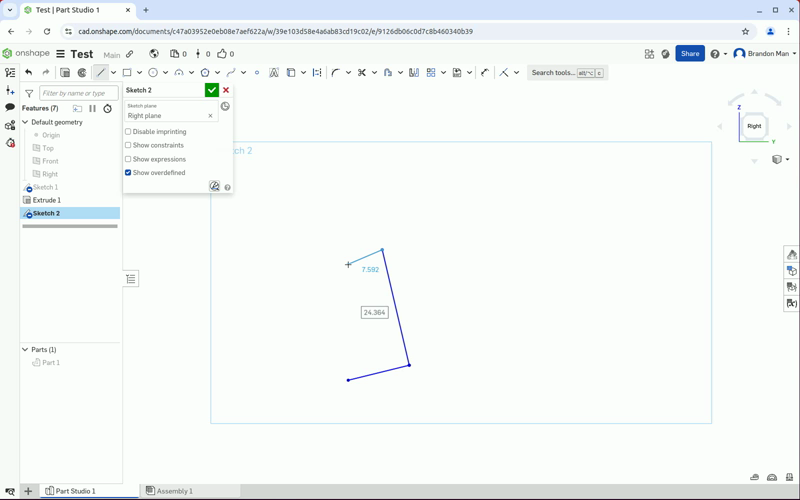
click(348, 264)
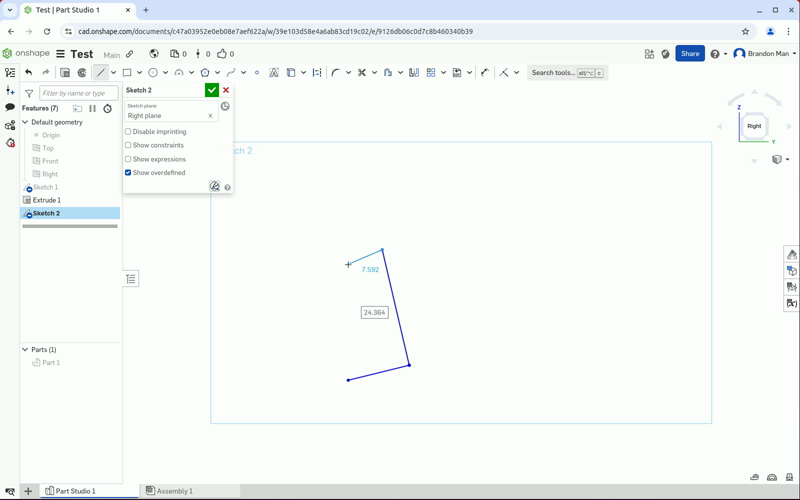
key_up(shift)
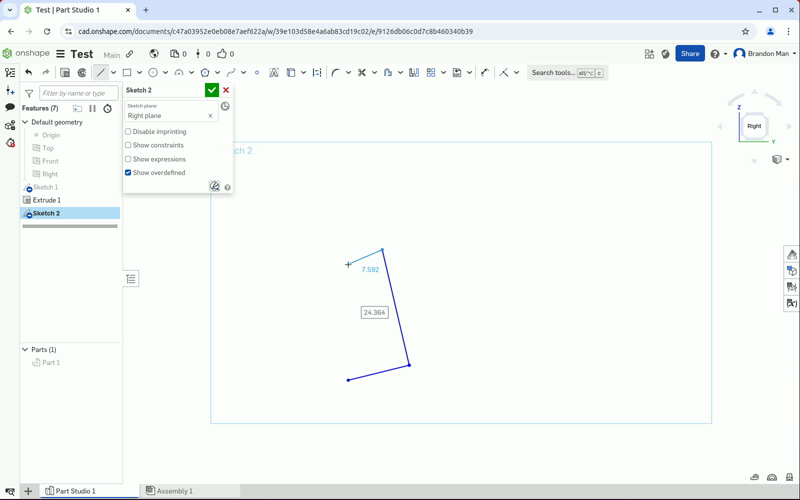
key_down(shift)
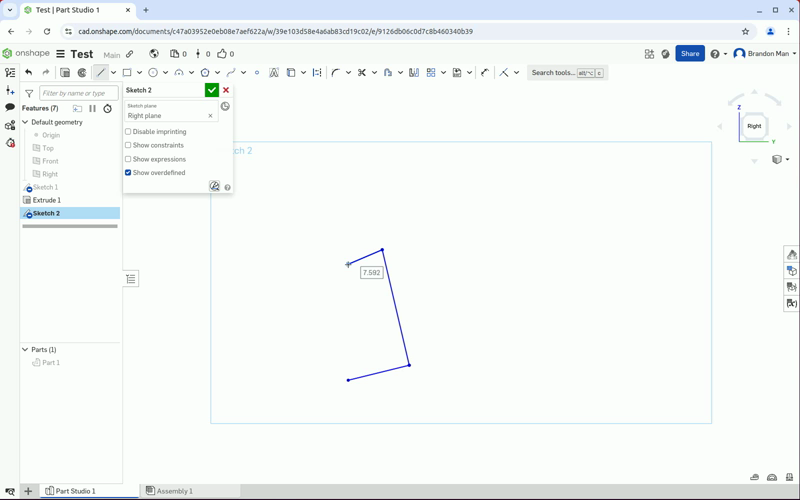
mouse_move(348, 380)
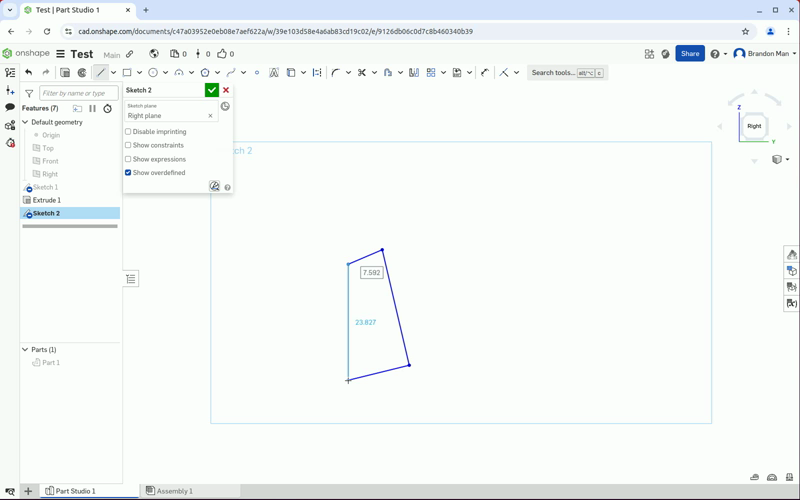
key_up(shift)
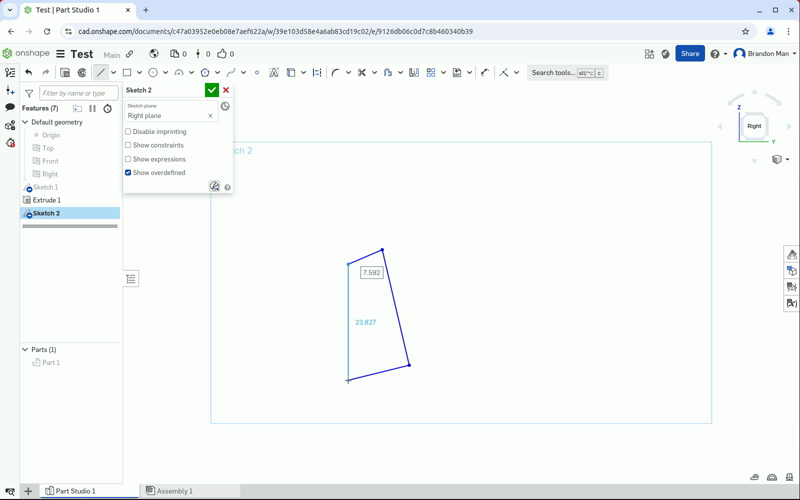
click(348, 380)
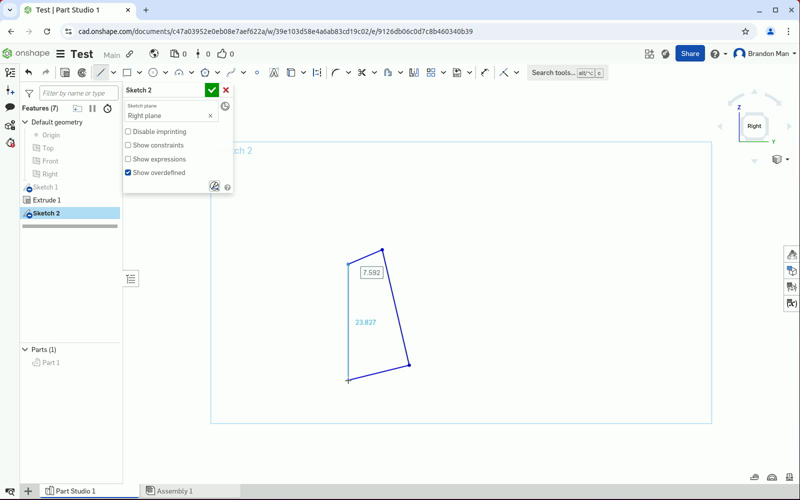
key(esc)
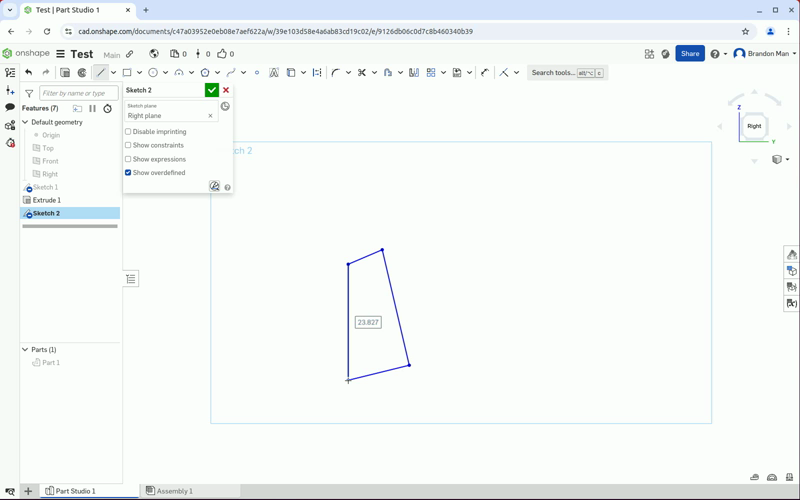
mouse_move(376, 324)
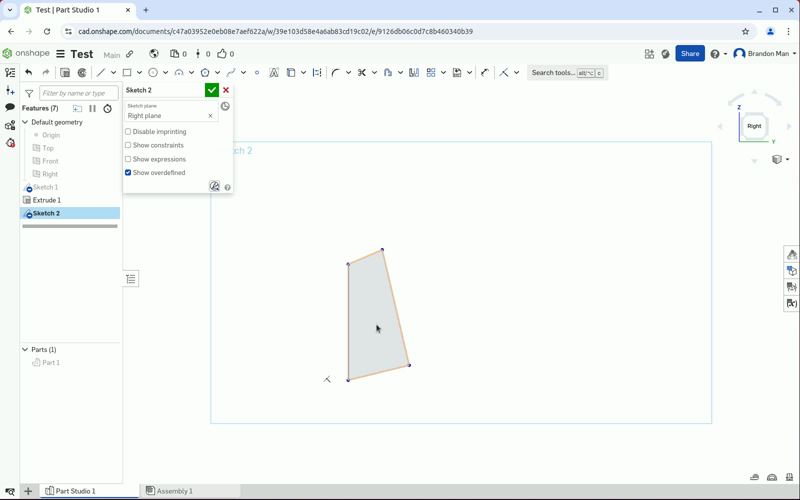
click(376, 324)
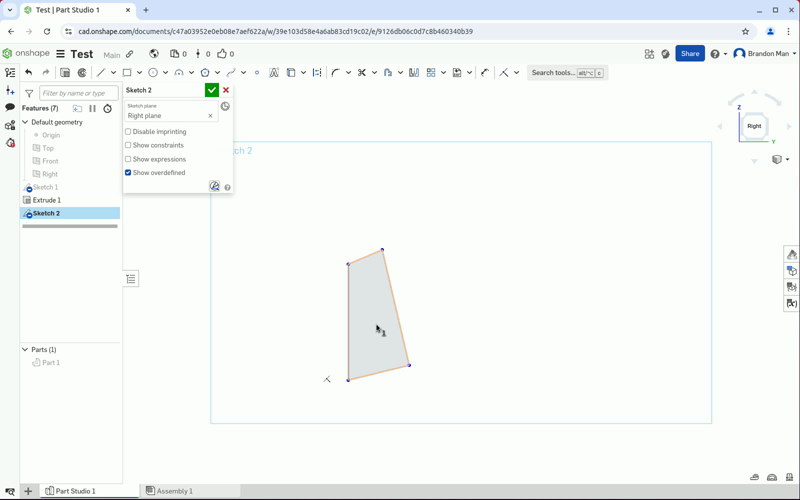
mouse_move(73, 352)
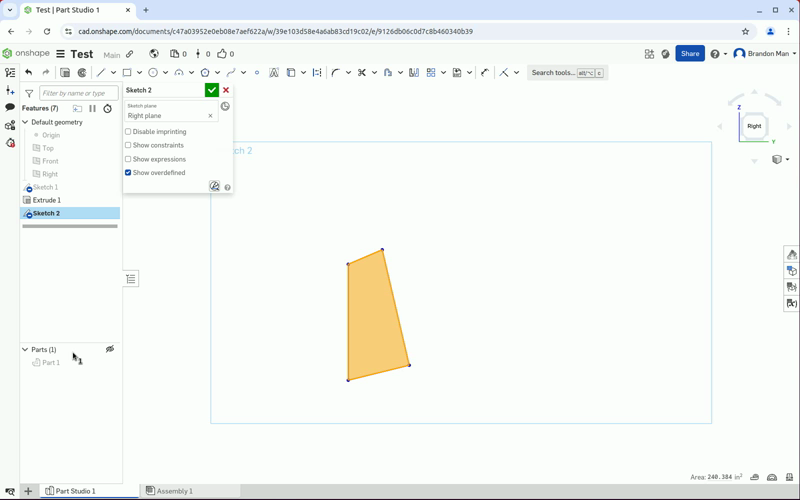
key(shift+y)
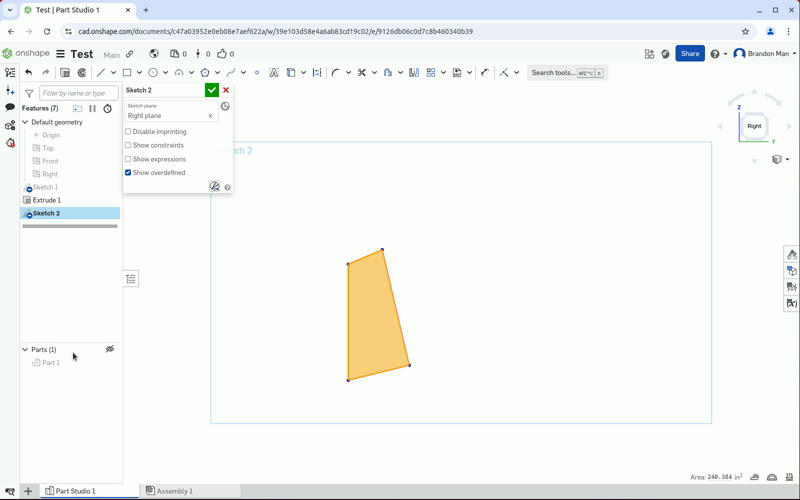
key(shift+e)
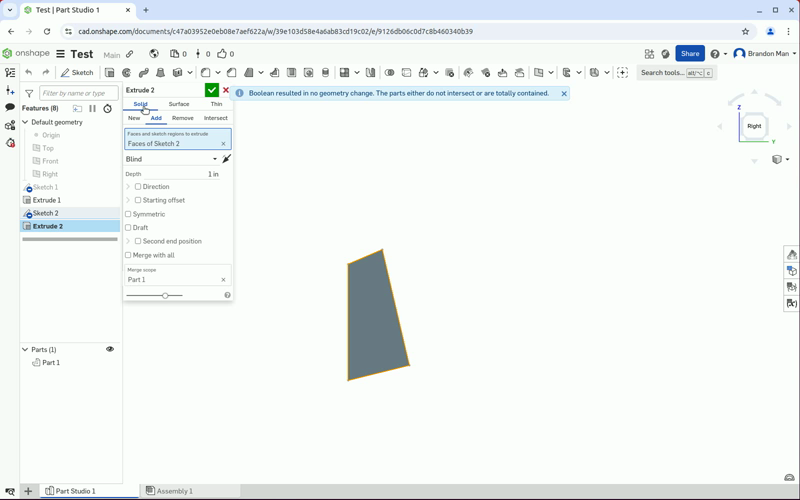
mouse_move(143, 106)
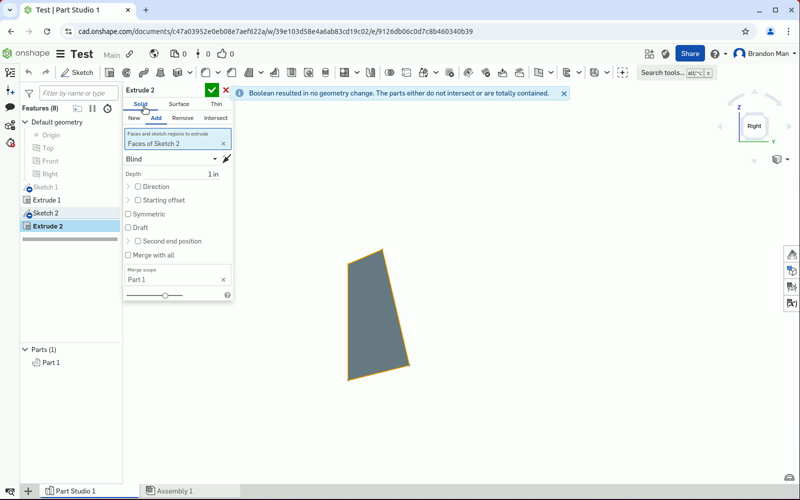
click(143, 106)
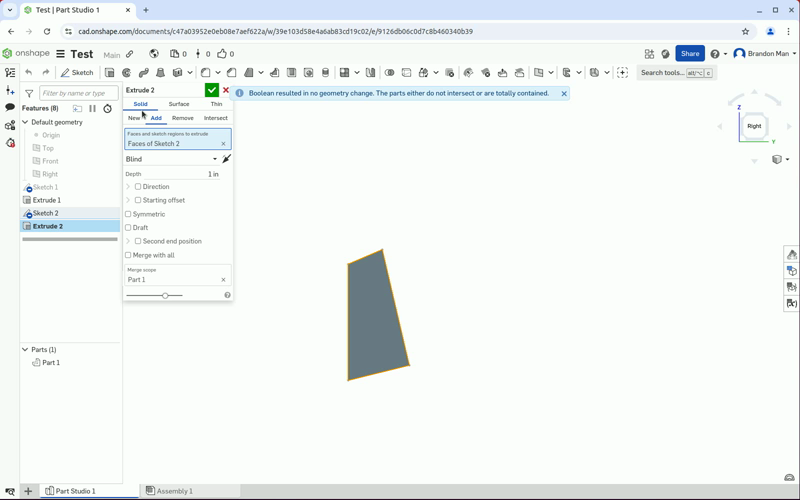
mouse_move(137, 120)
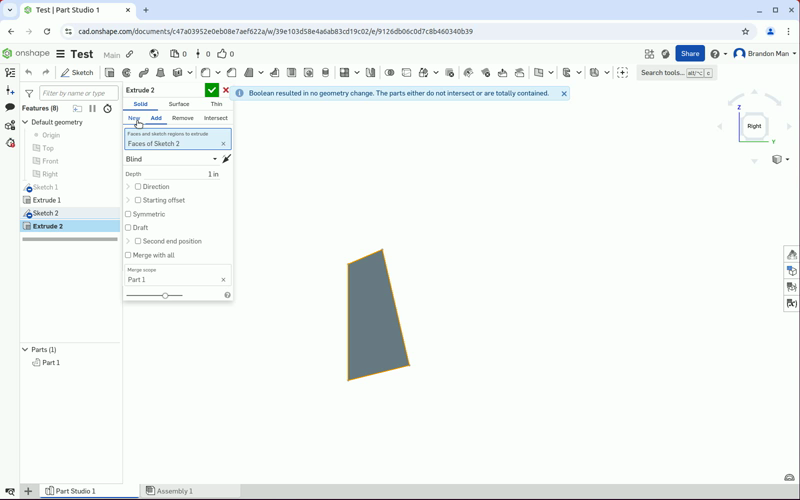
click(137, 120)
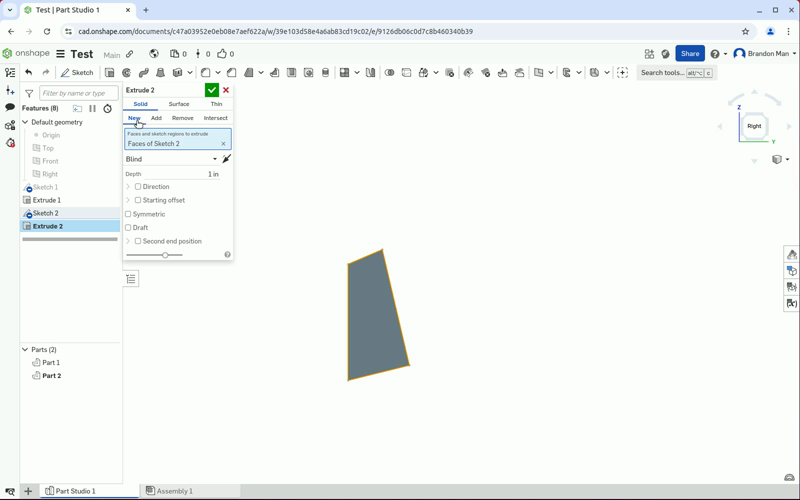
key(tab, 4)
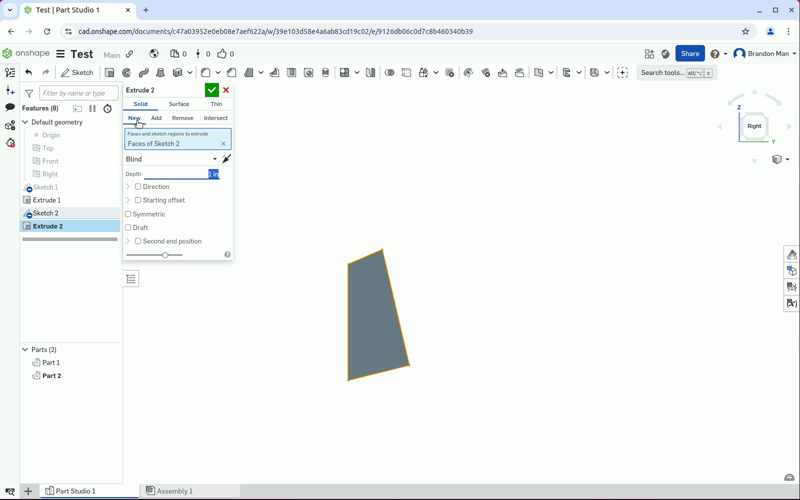
text(5.777)
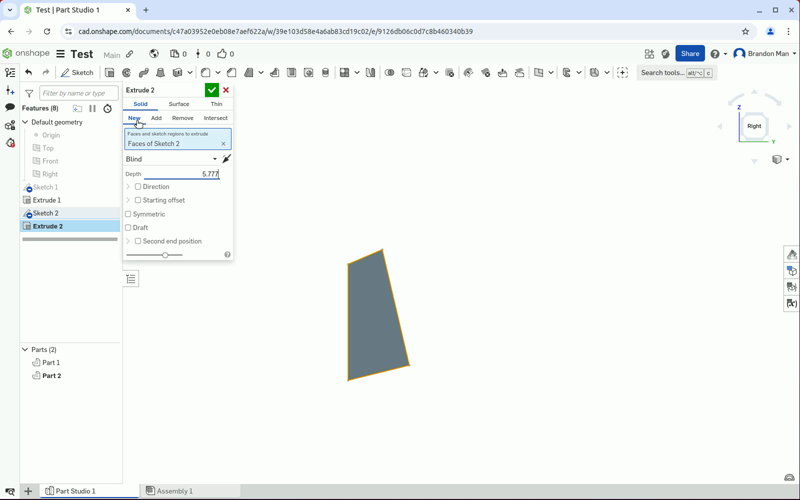
key(enter)
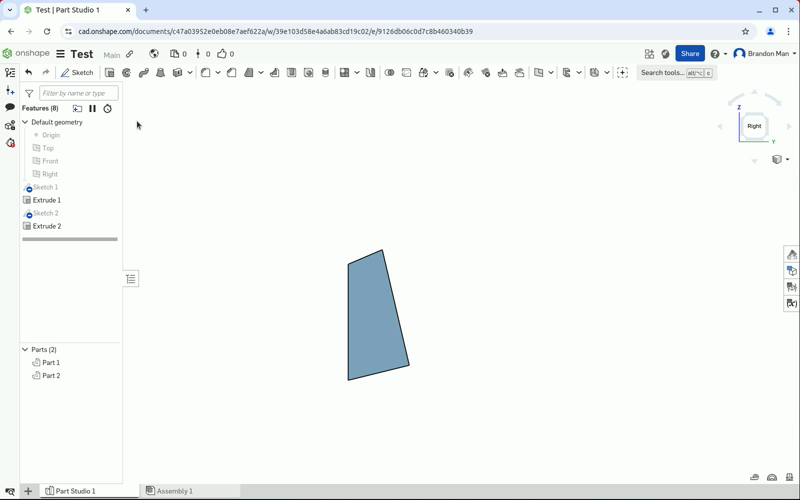
key(shift+h)
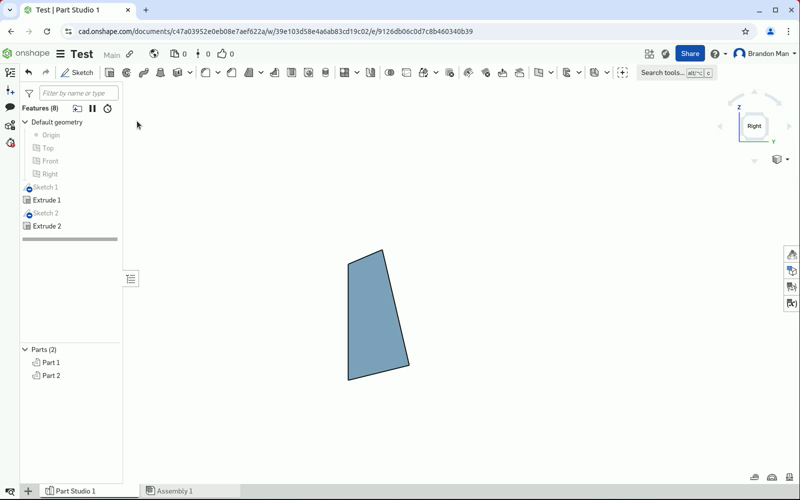
key(shift+h)
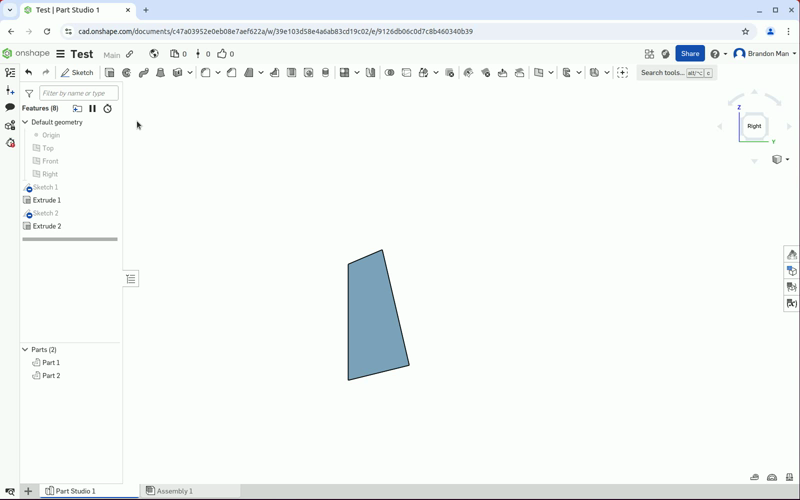
key(shift+7)
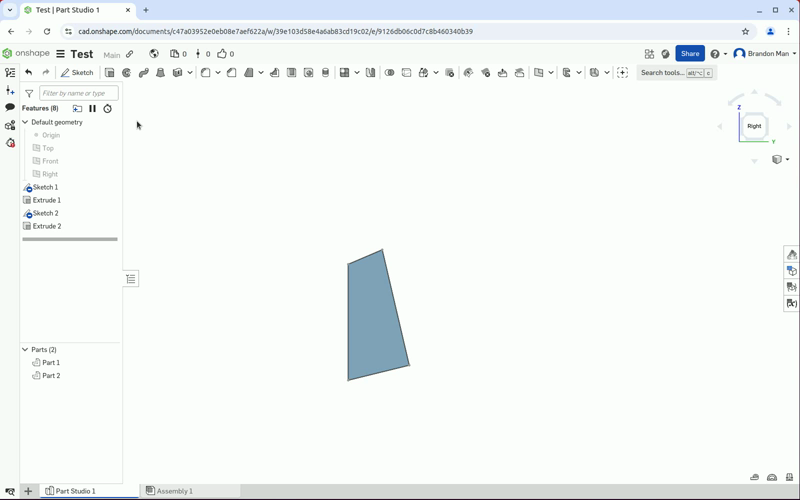
key(right, 2)
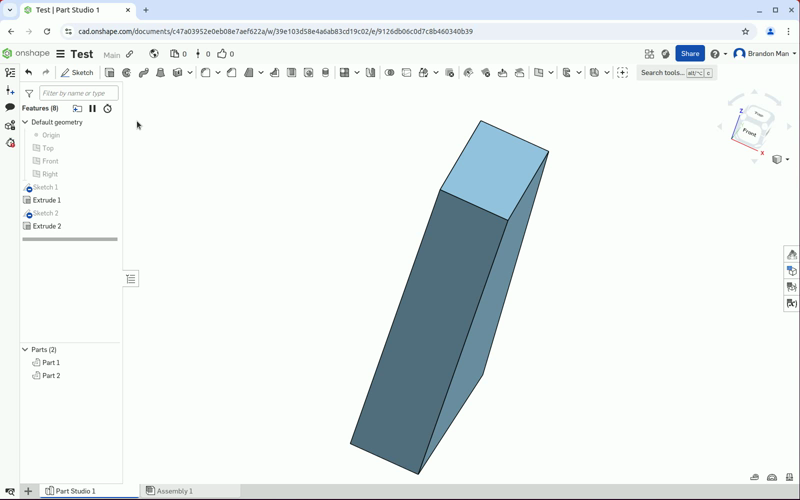
key(down, 2)
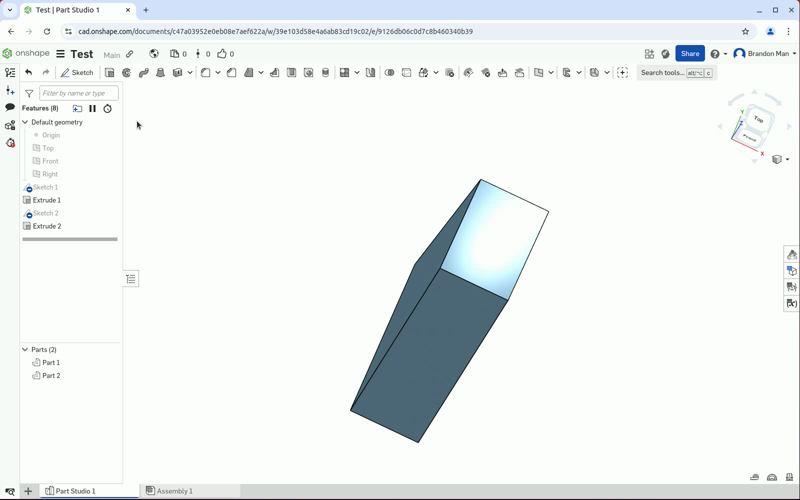
key(up, 2)
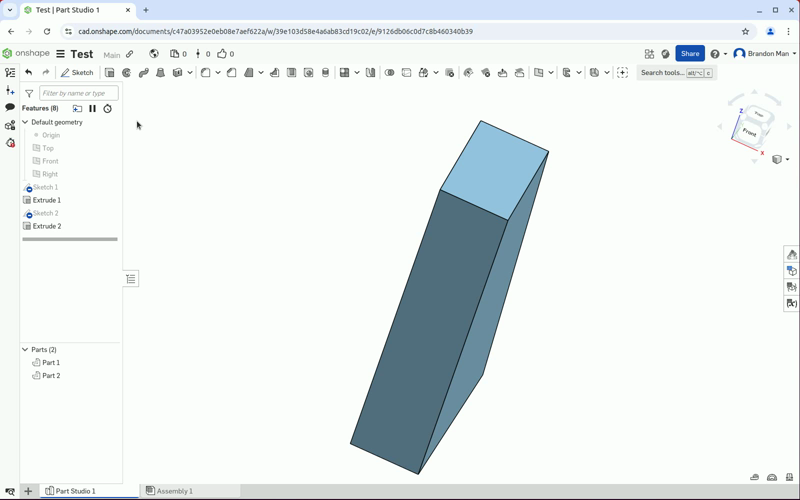
key(left, 2)
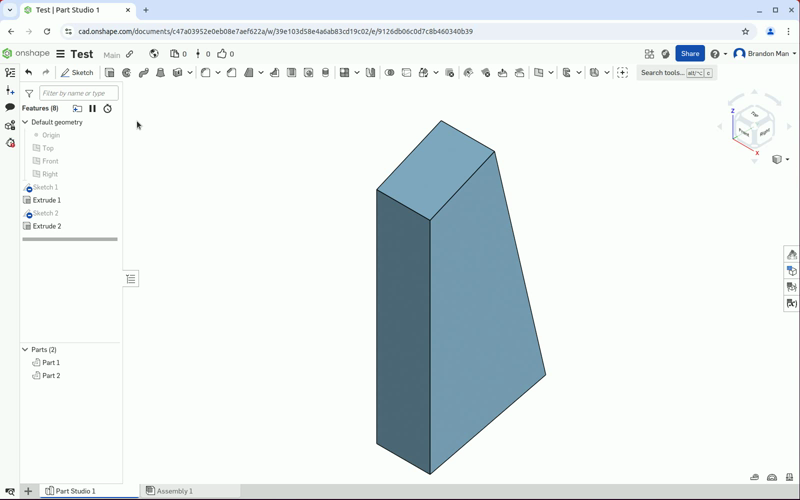
mouse_move(73, 189)
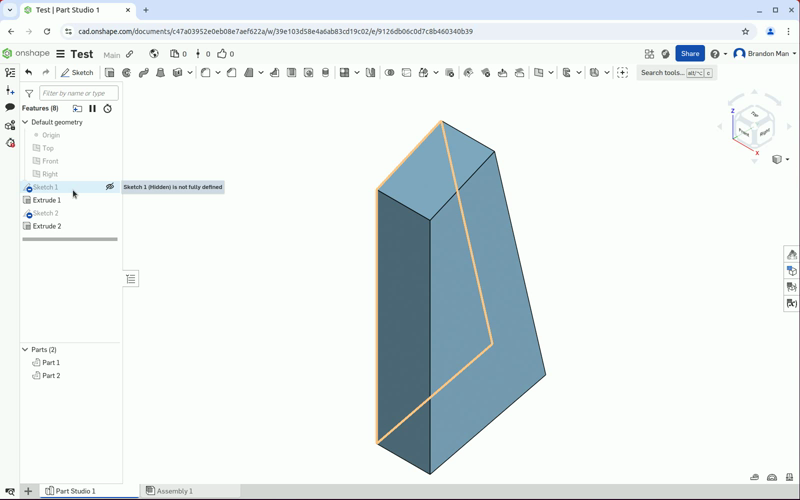
click(73, 189)